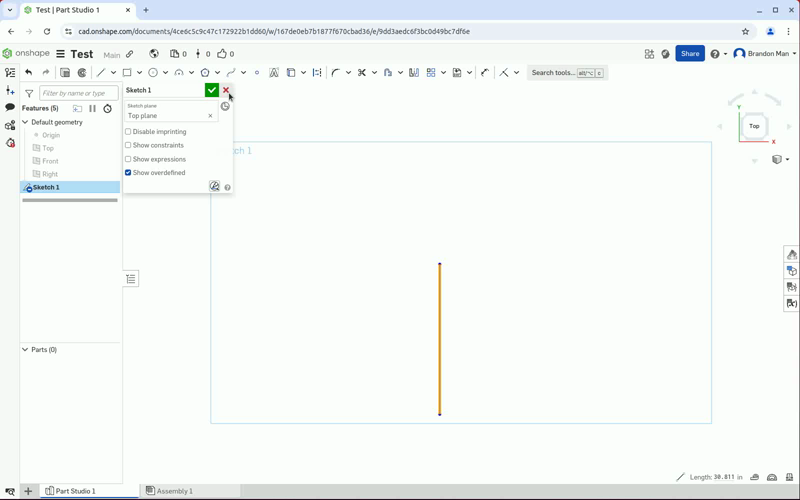
key(shift+h)
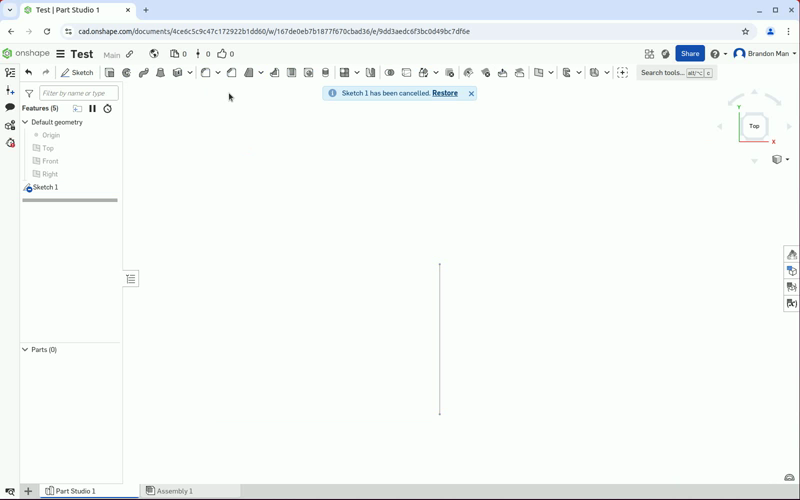
key(shift+s)
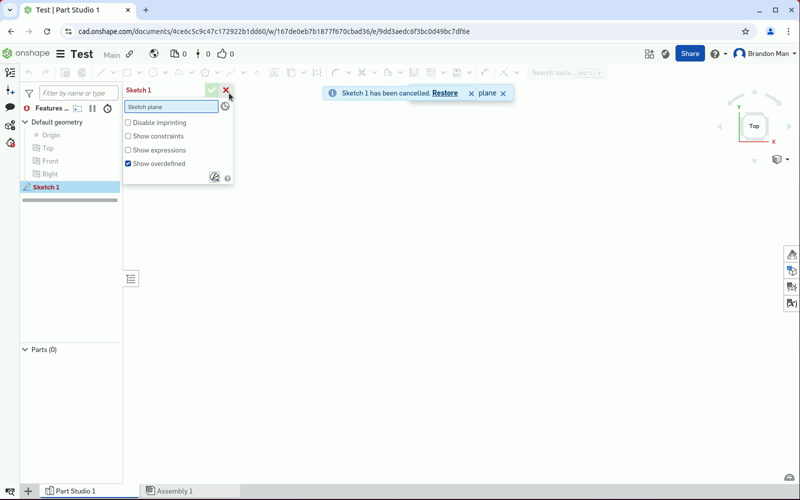
mouse_move(73, 150)
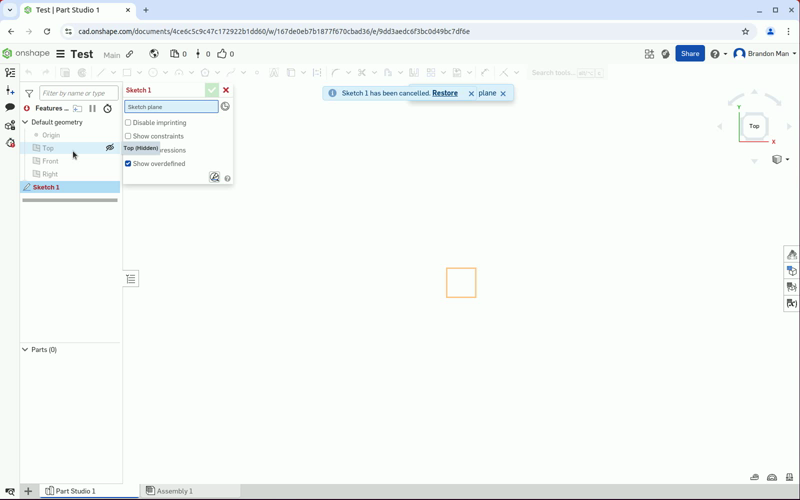
click(73, 150)
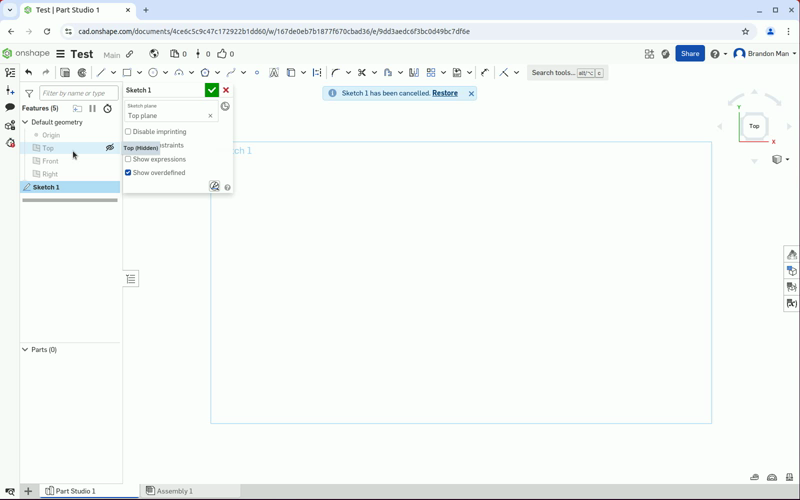
mouse_move(73, 352)
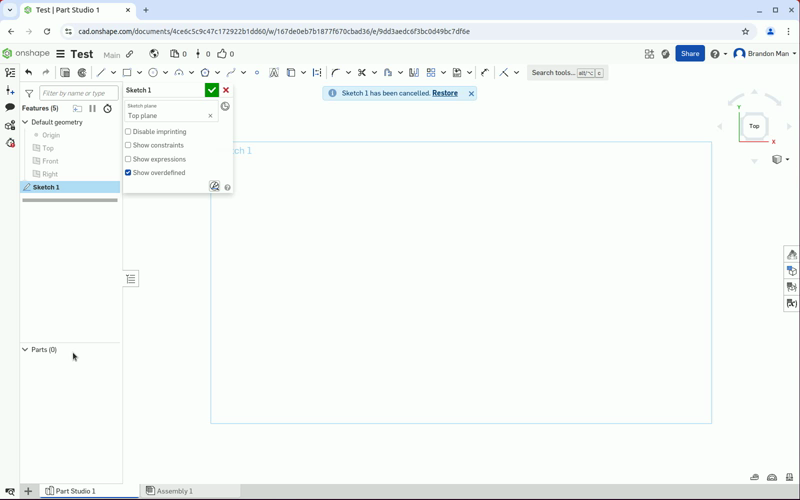
key(y)
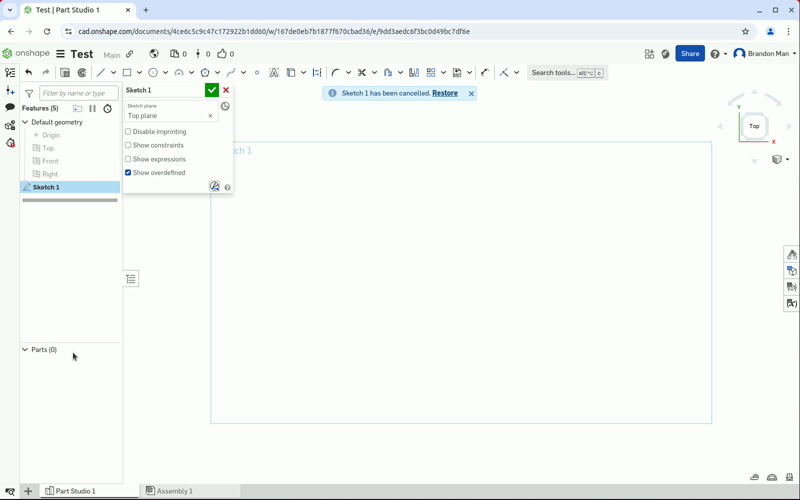
key(l)
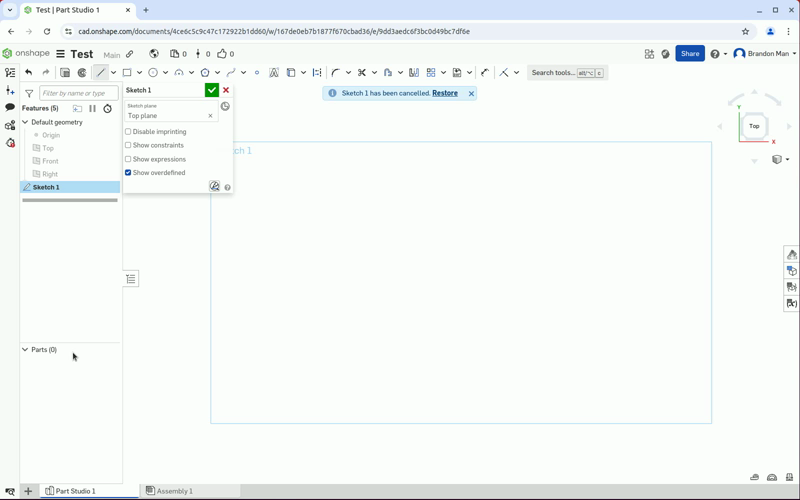
key_down(shift)
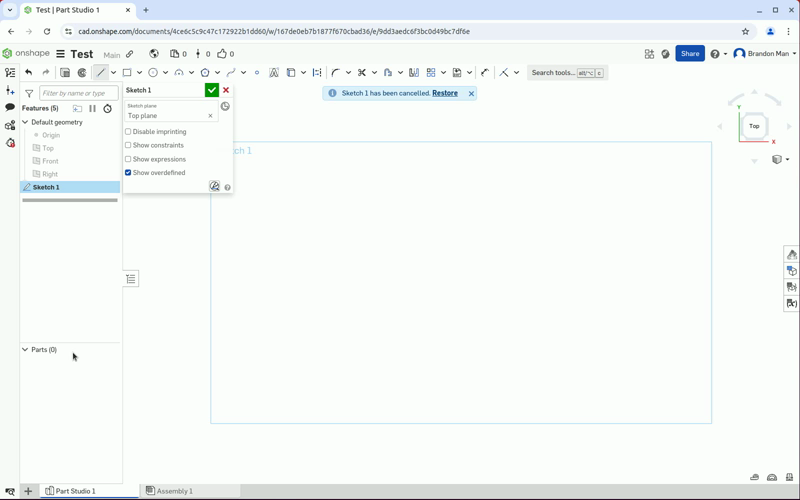
mouse_move(459, 282)
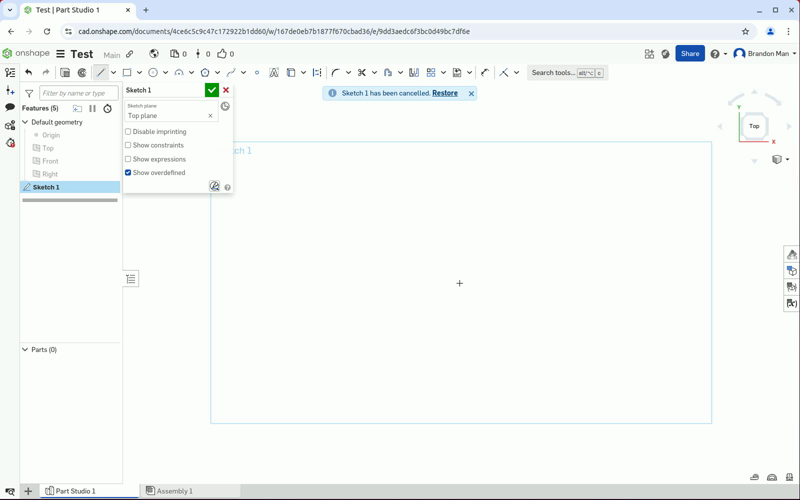
click(459, 282)
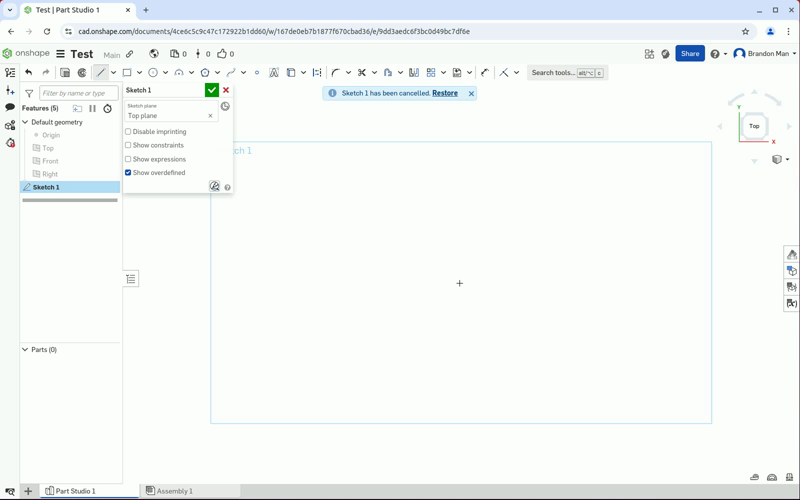
key_up(shift)
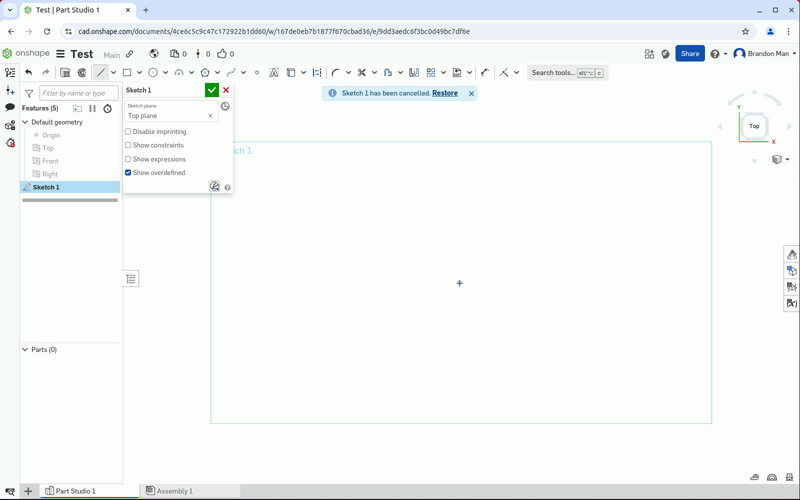
key_down(shift)
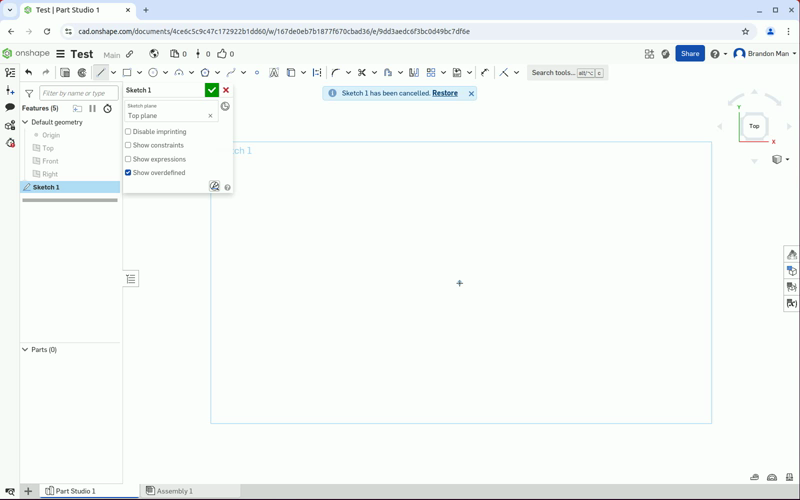
mouse_move(489, 282)
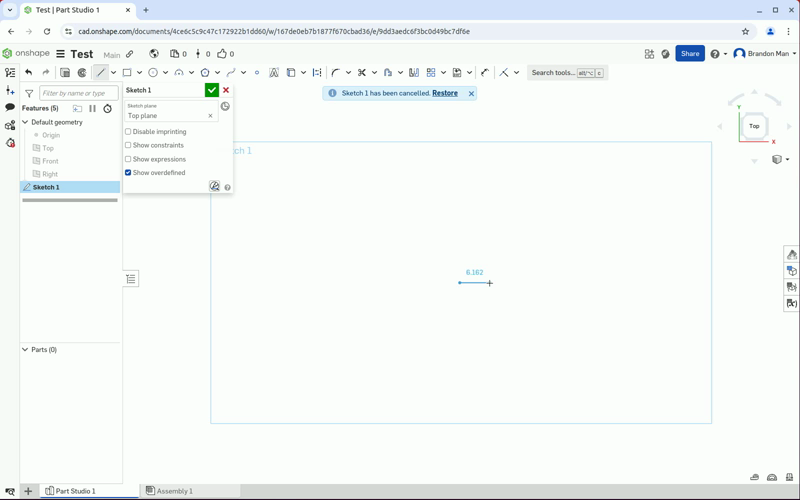
mouse_move(482, 282)
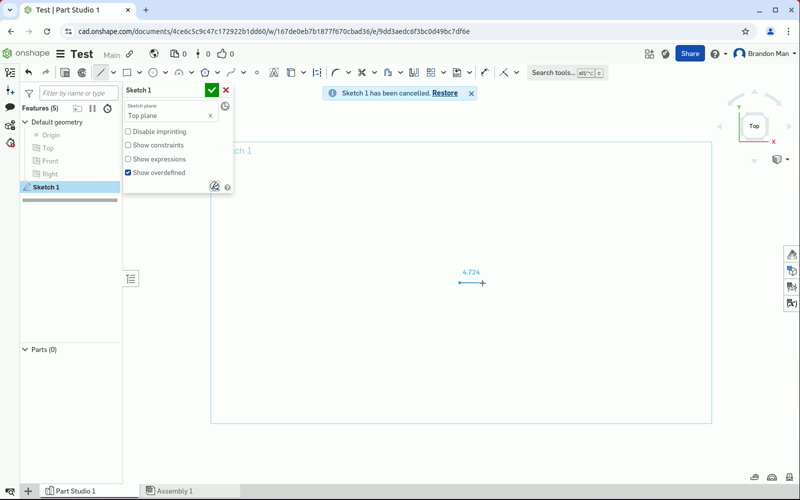
click(482, 282)
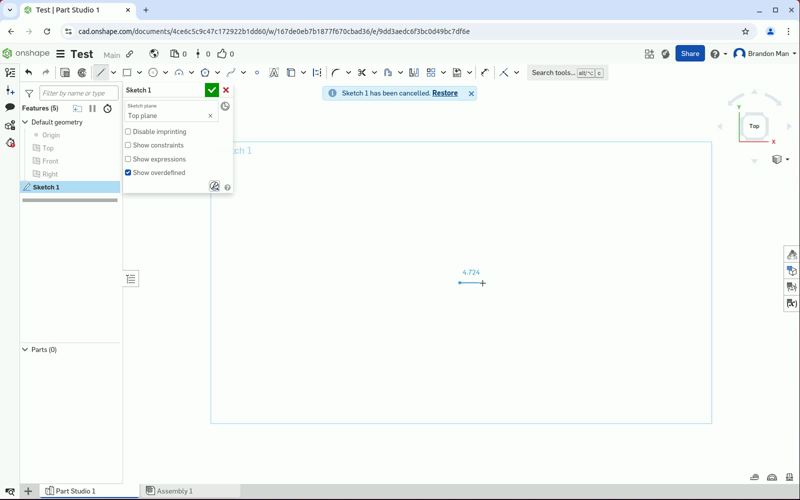
key_up(shift)
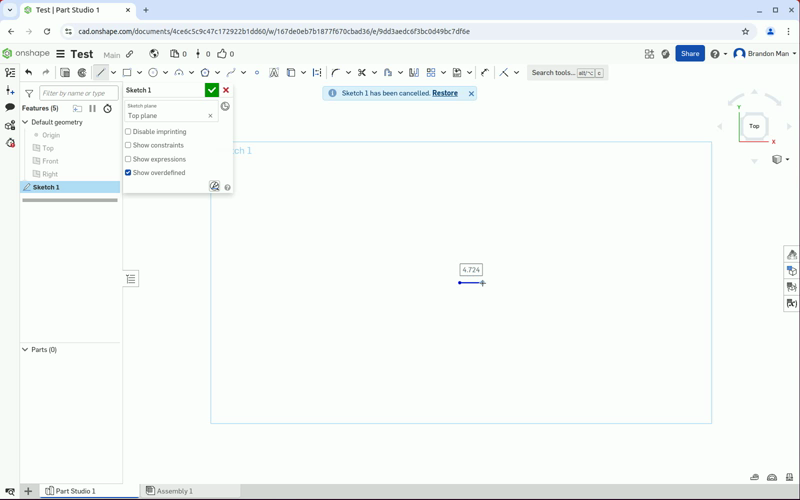
key_down(shift)
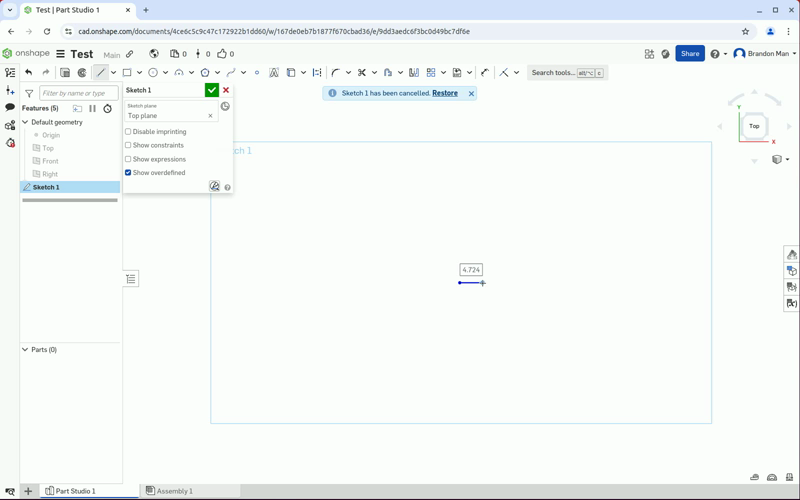
mouse_move(512, 282)
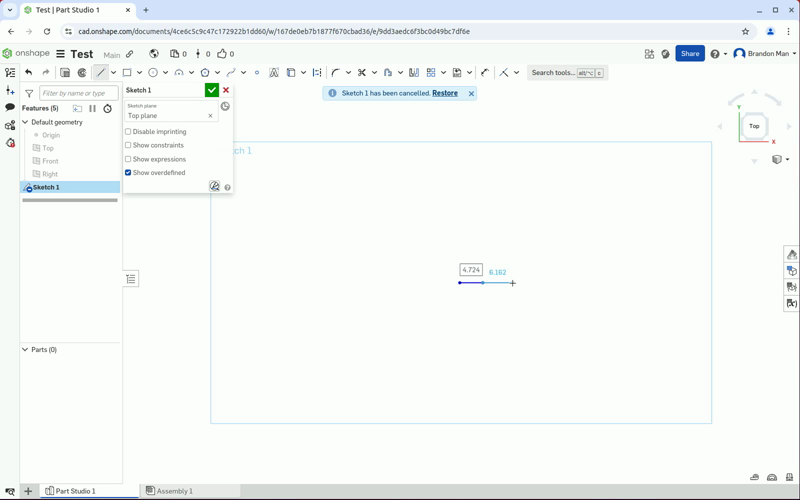
mouse_move(482, 259)
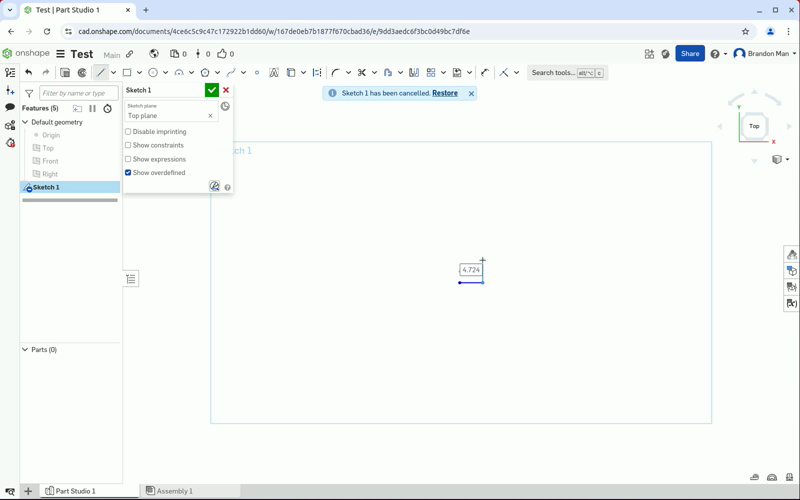
click(482, 259)
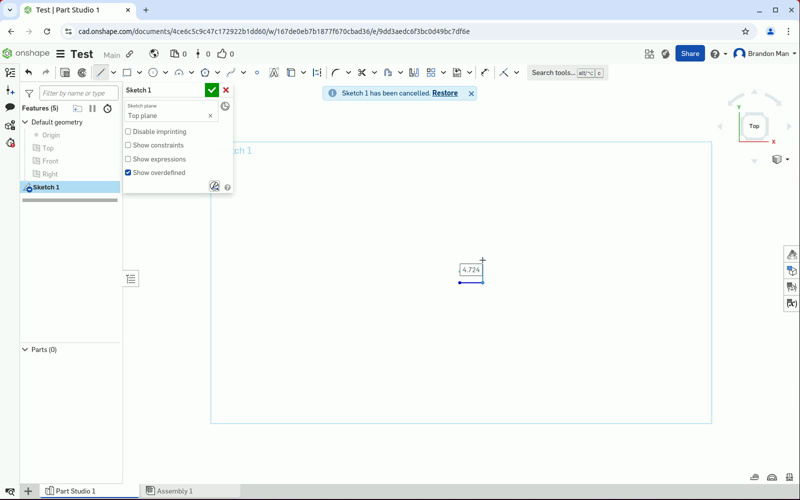
key_up(shift)
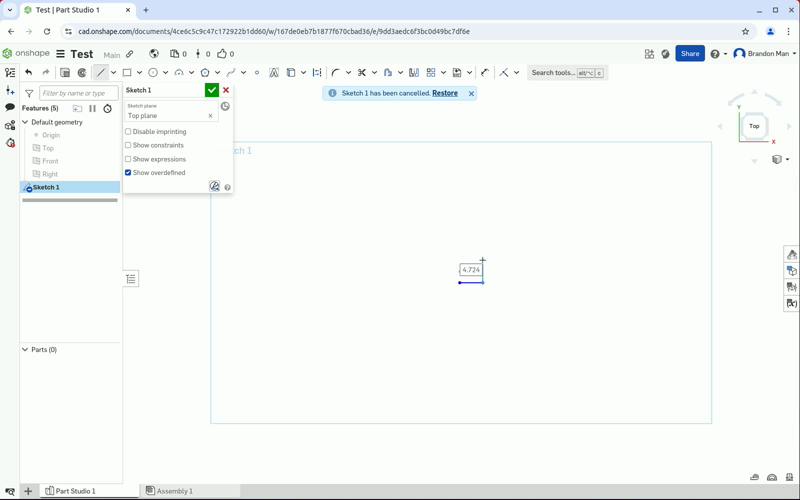
key_down(shift)
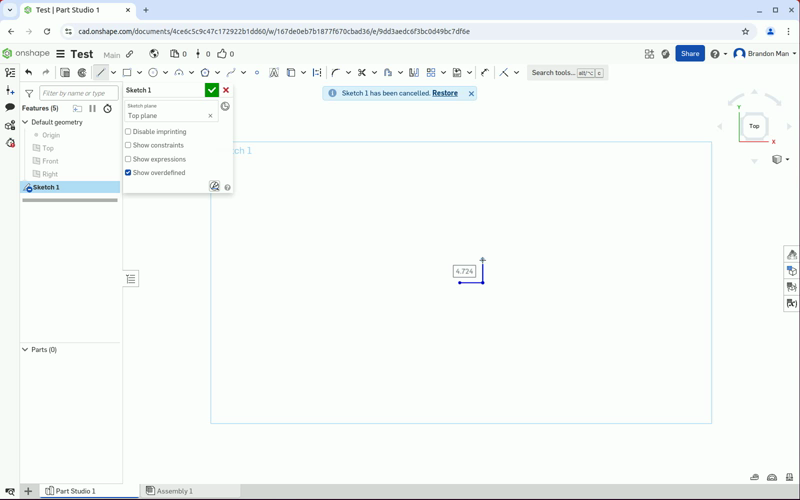
mouse_move(512, 259)
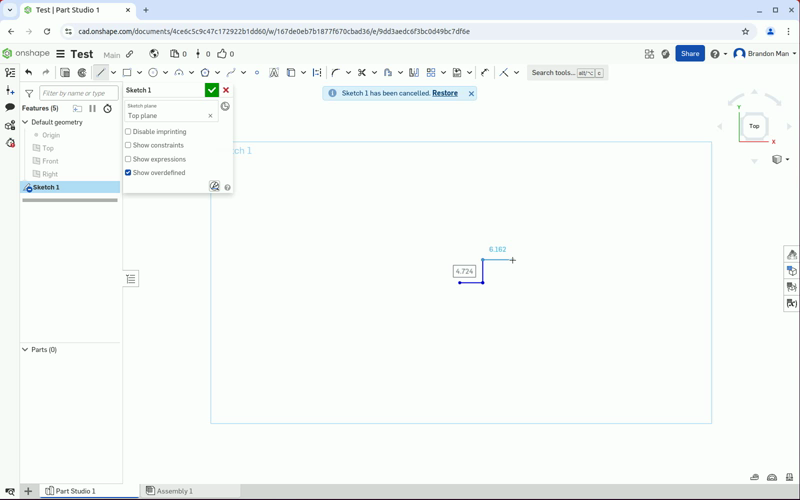
mouse_move(459, 259)
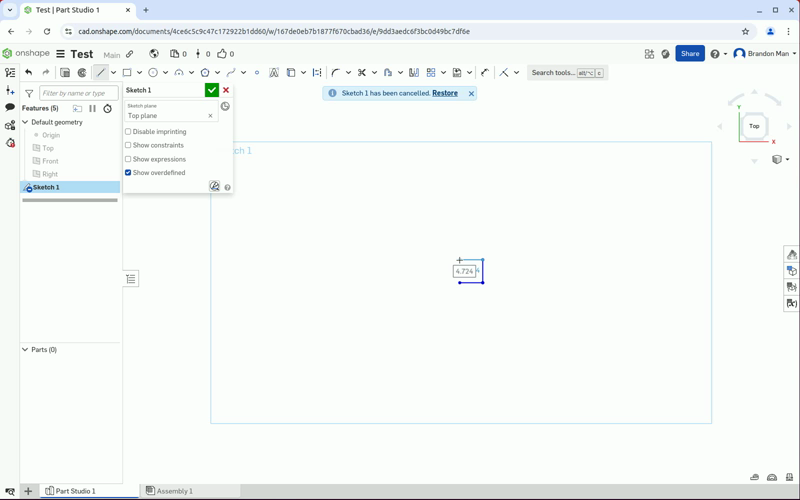
click(459, 259)
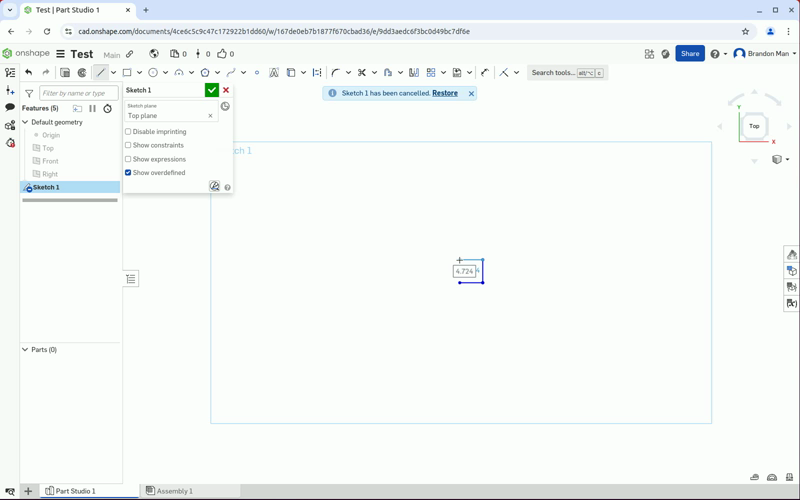
key_up(shift)
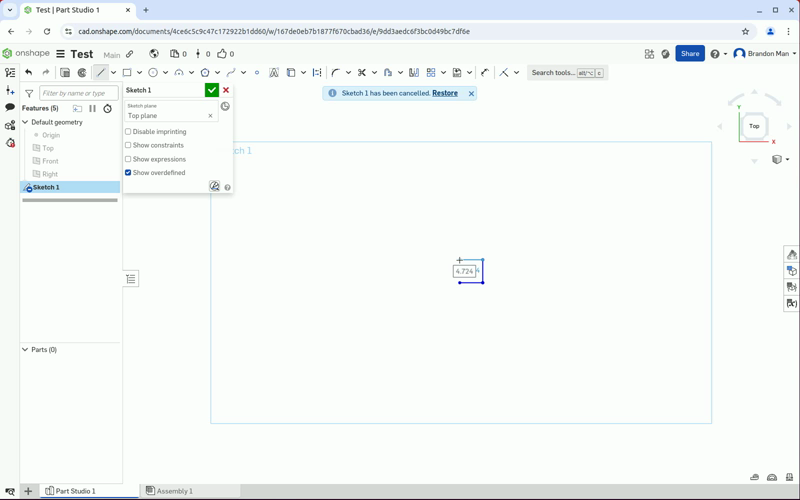
mouse_move(489, 259)
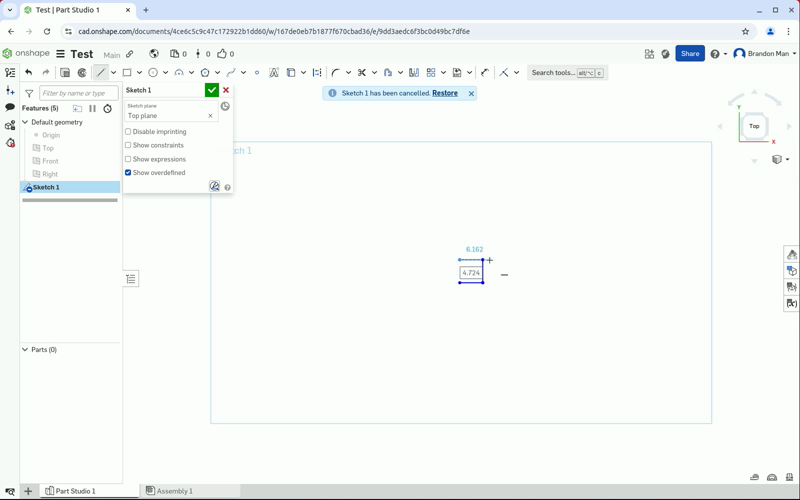
key_down(shift)
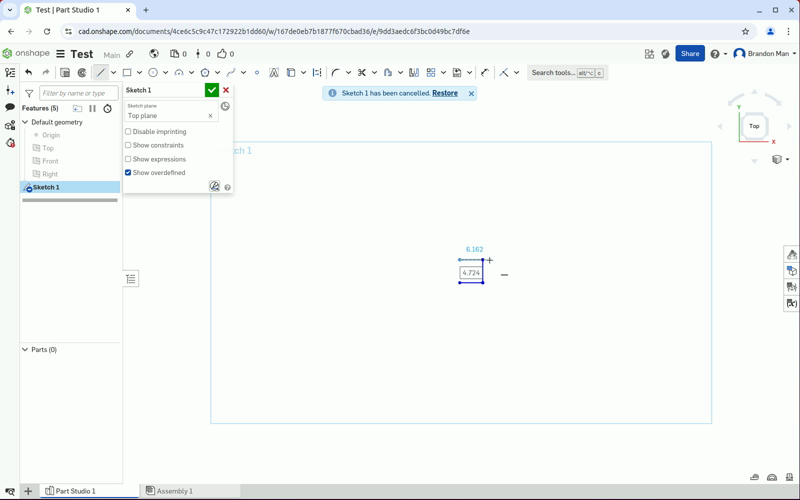
mouse_move(459, 282)
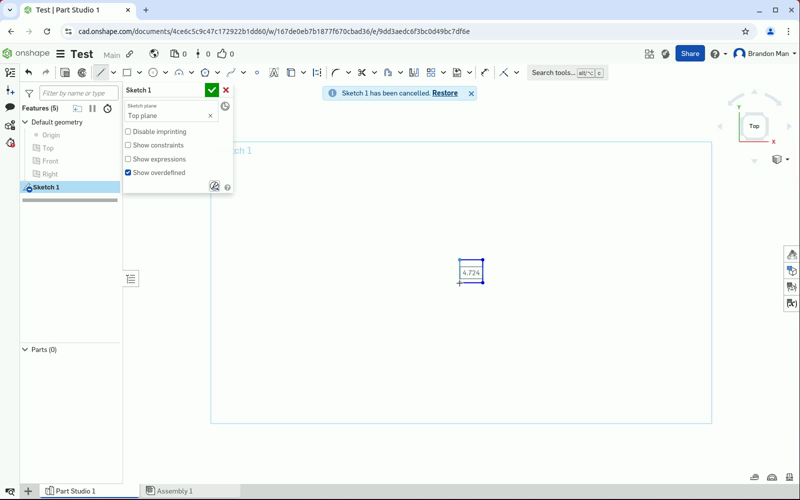
key_up(shift)
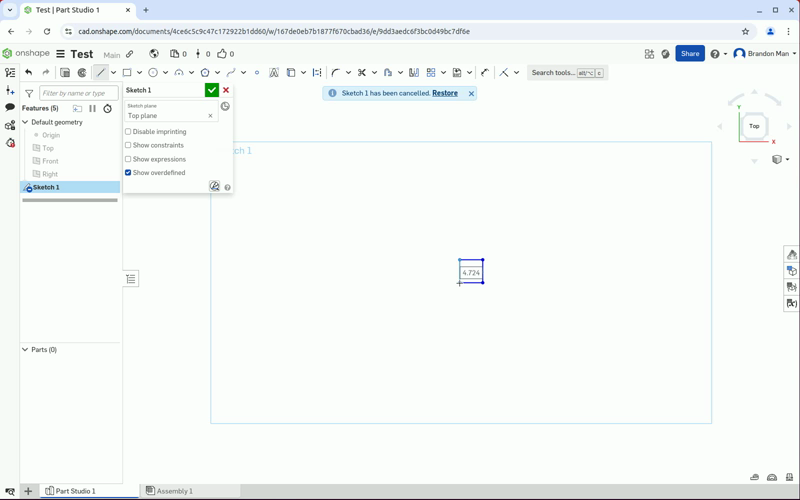
click(459, 282)
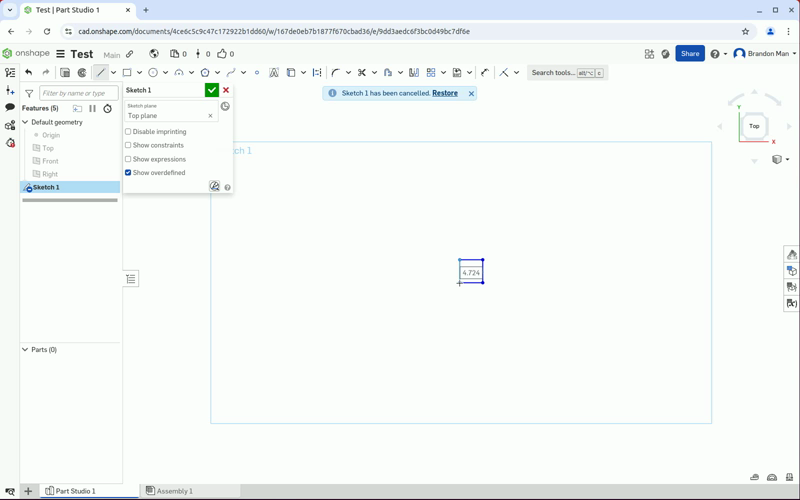
key(esc)
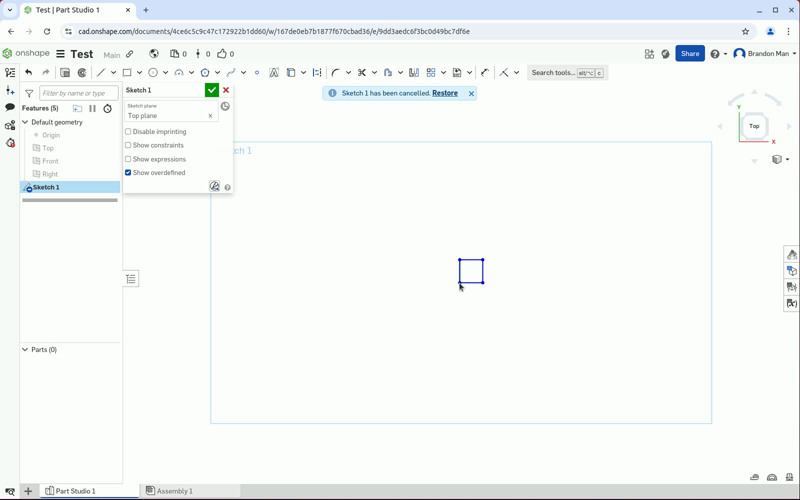
mouse_move(468, 270)
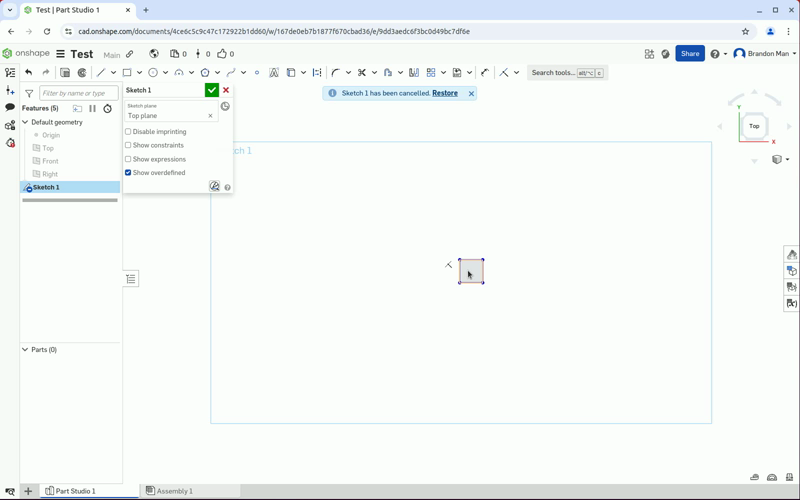
scroll(6)
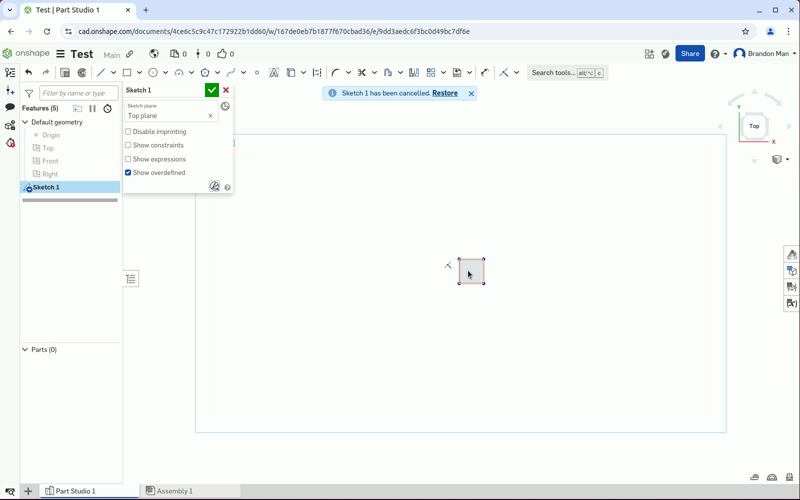
scroll(6)
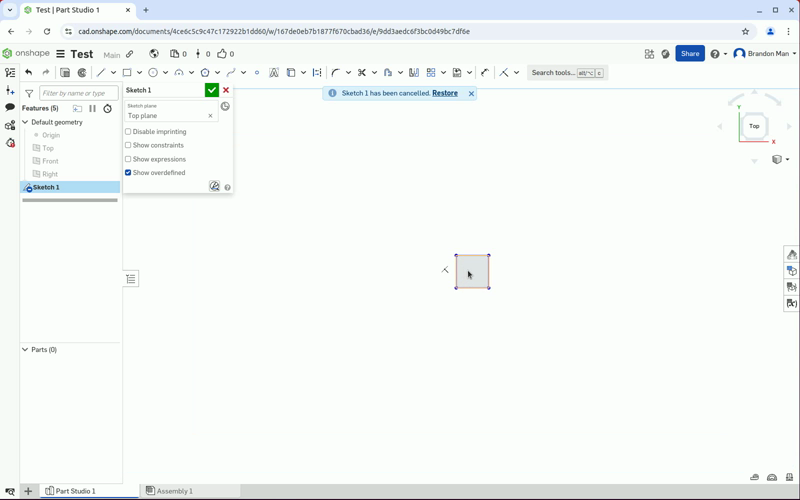
scroll(6)
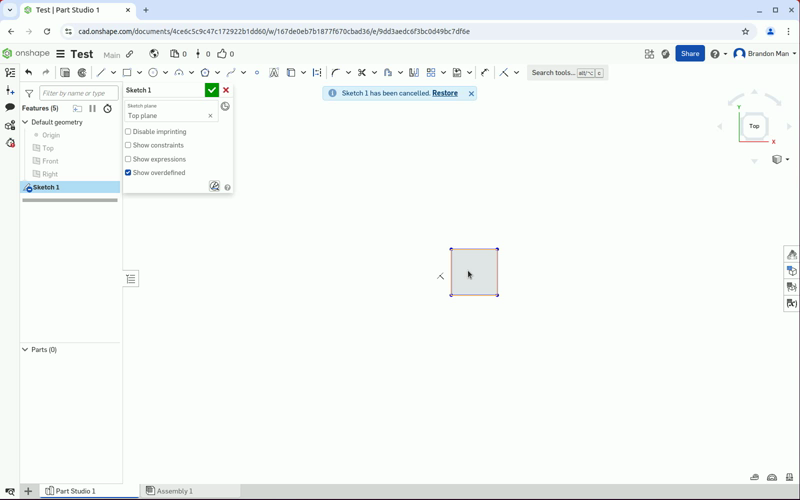
scroll(6)
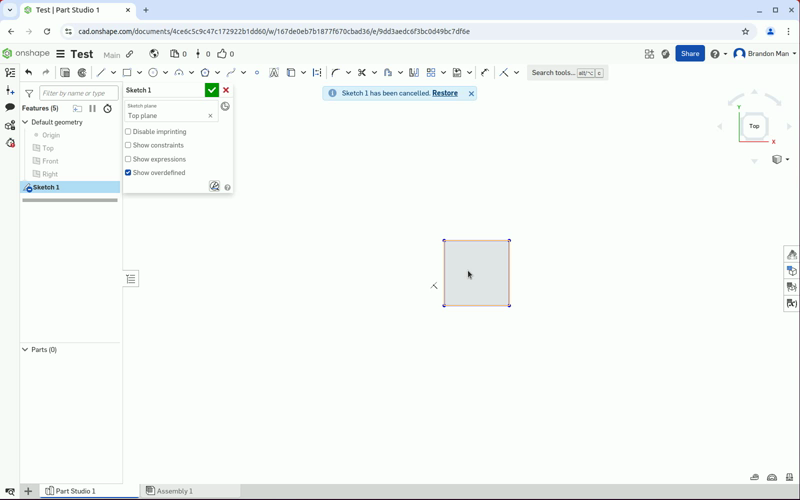
scroll(6)
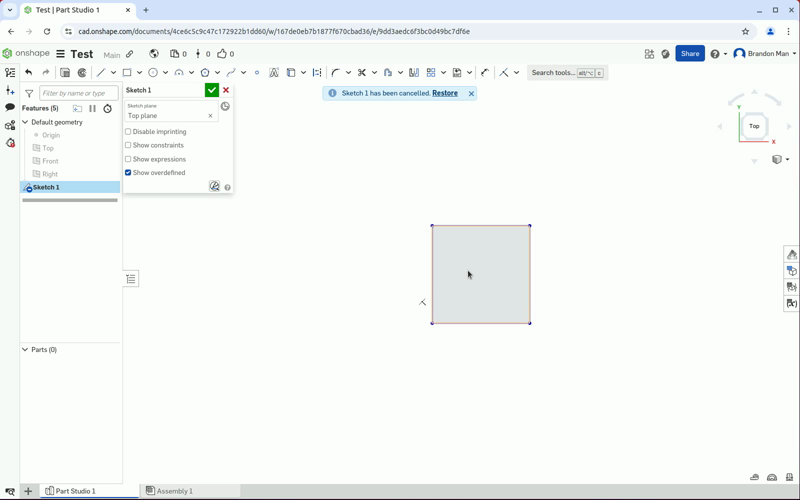
scroll(6)
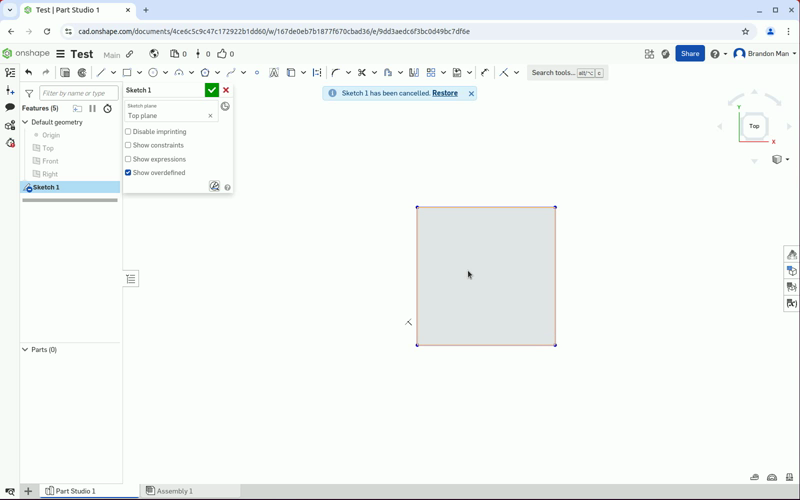
scroll(6)
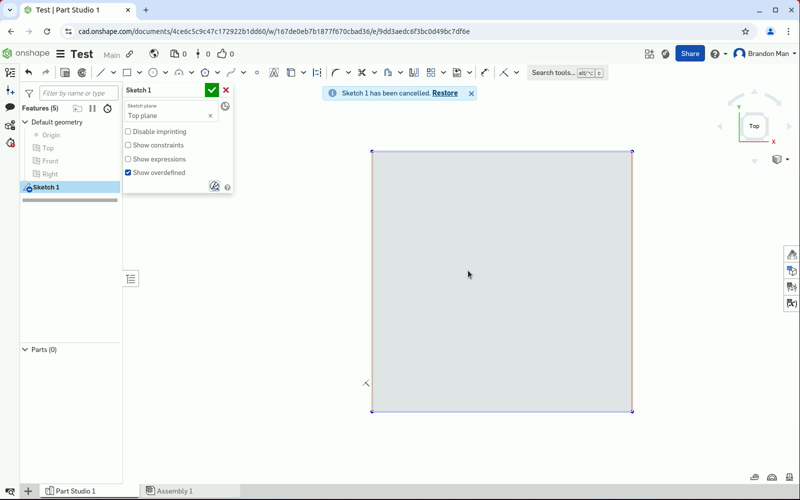
click(468, 270)
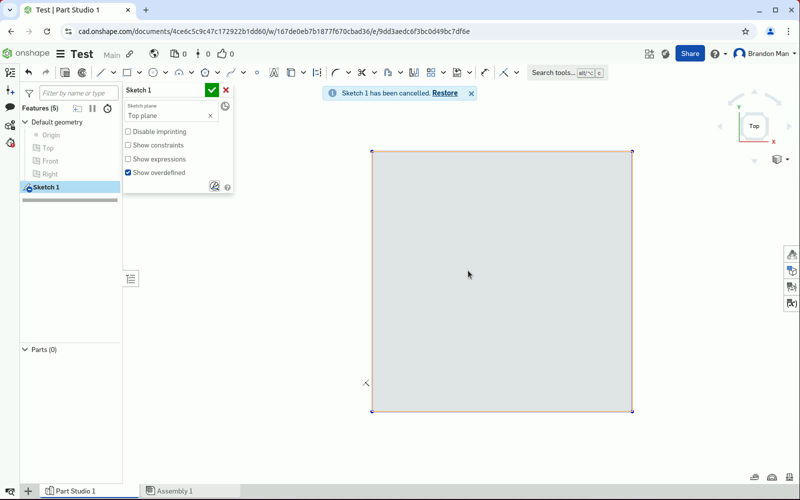
scroll(-6)
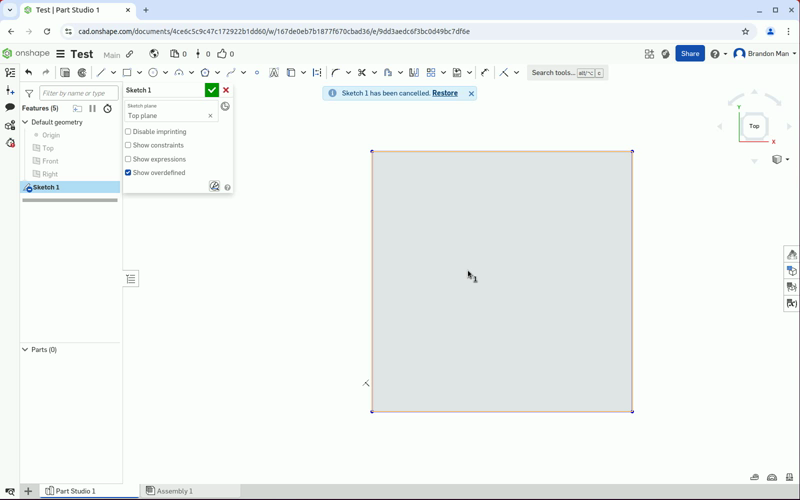
scroll(-6)
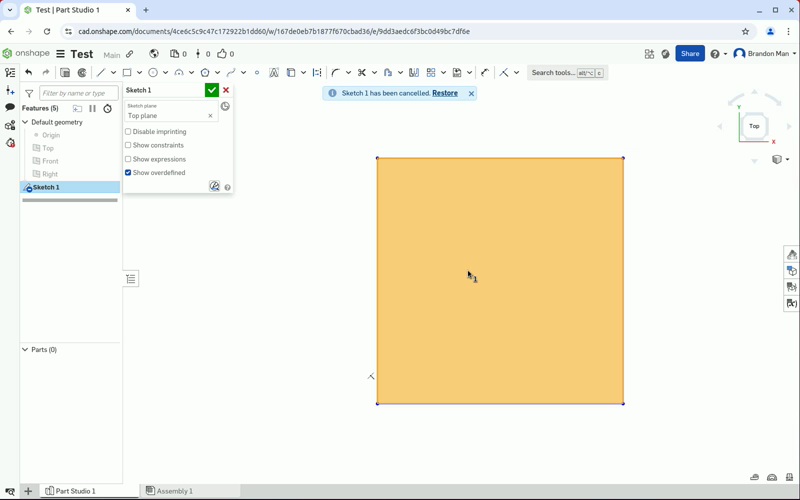
scroll(-6)
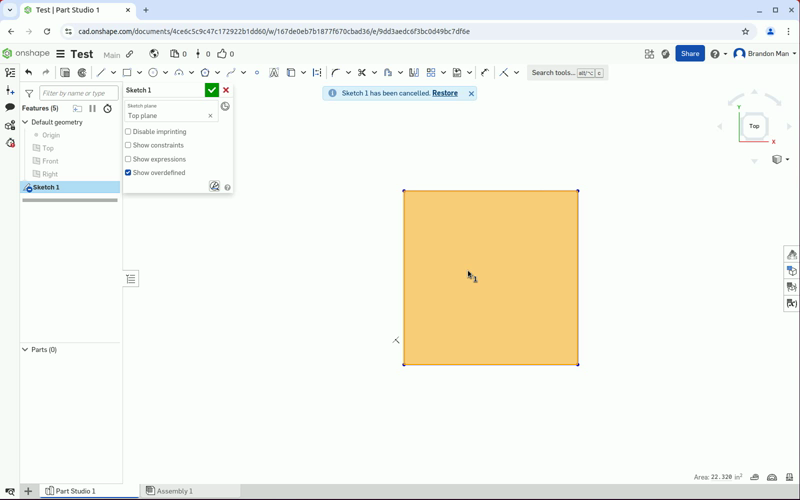
scroll(-6)
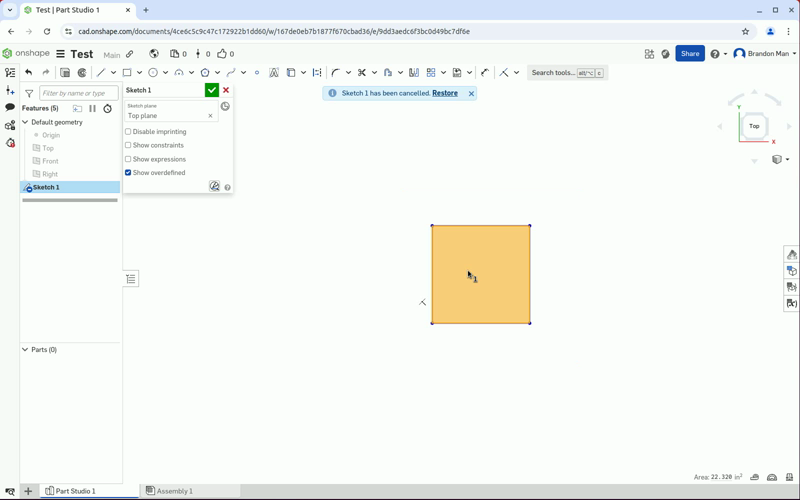
scroll(-6)
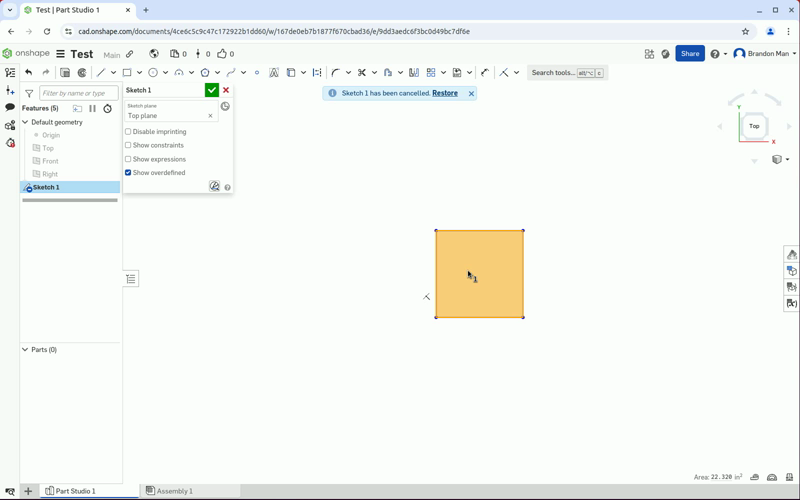
scroll(-6)
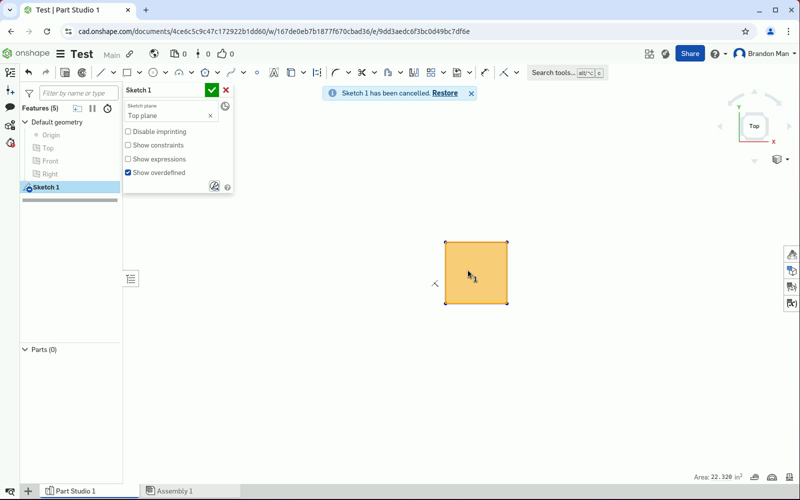
scroll(-6)
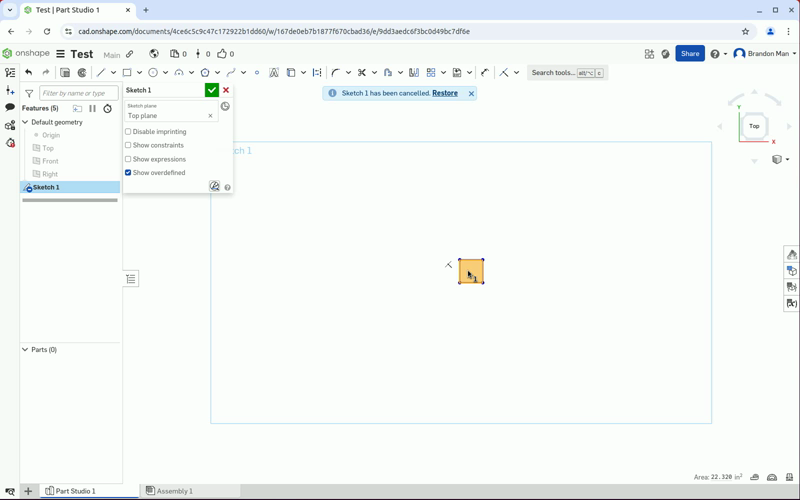
mouse_move(73, 352)
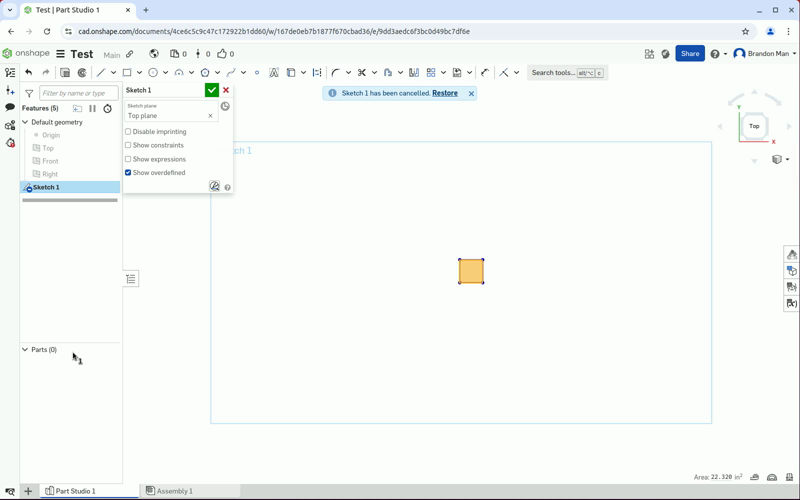
key(shift+y)
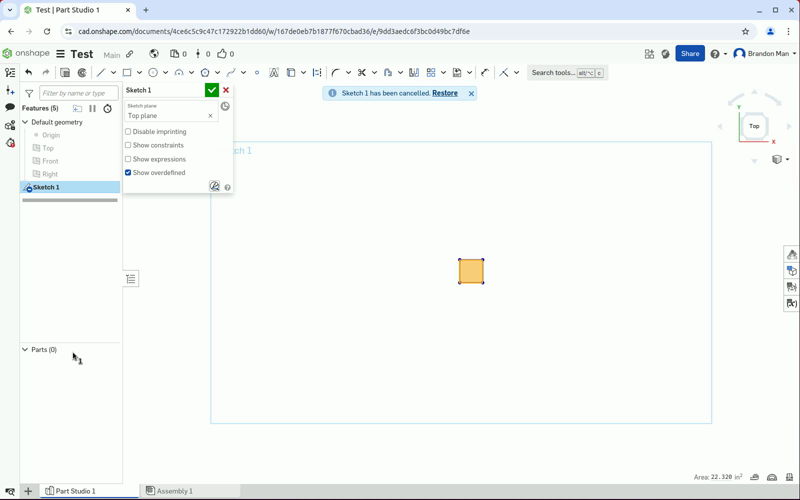
key(shift+e)
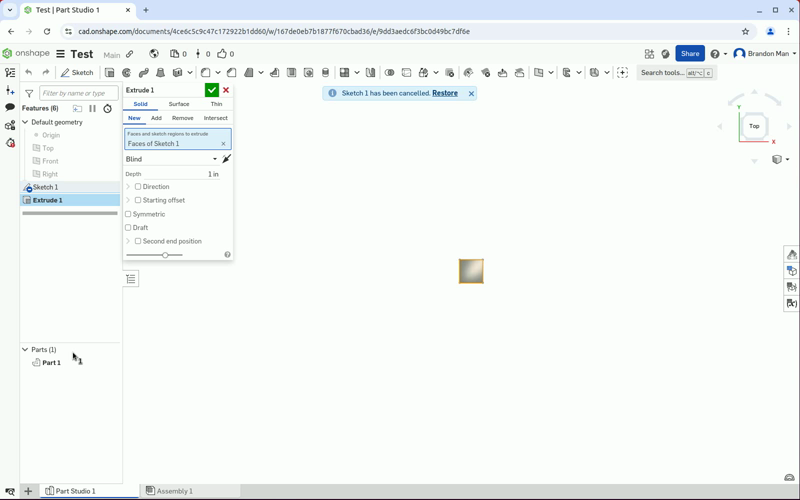
mouse_move(143, 106)
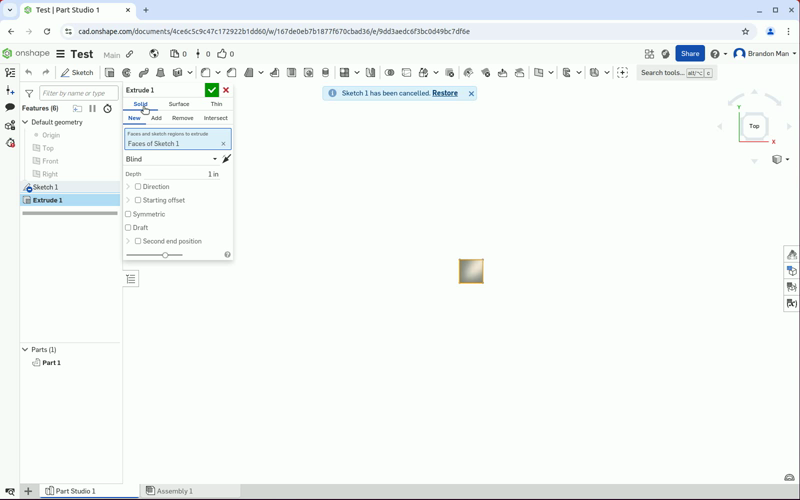
click(143, 106)
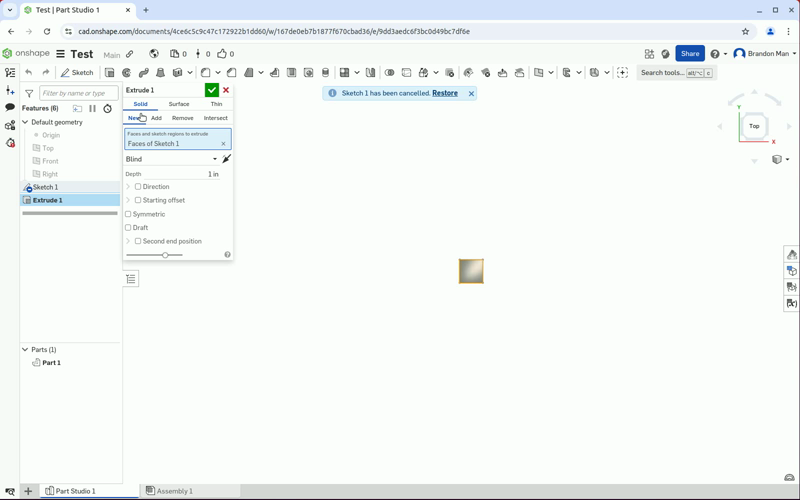
mouse_move(137, 120)
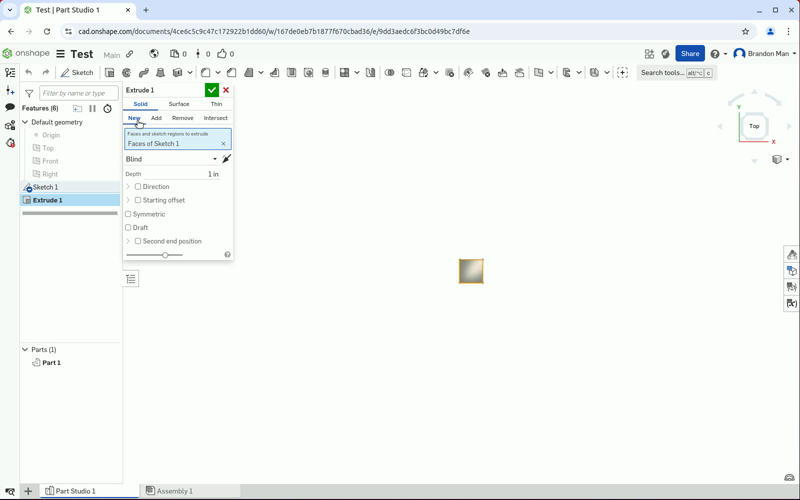
click(137, 120)
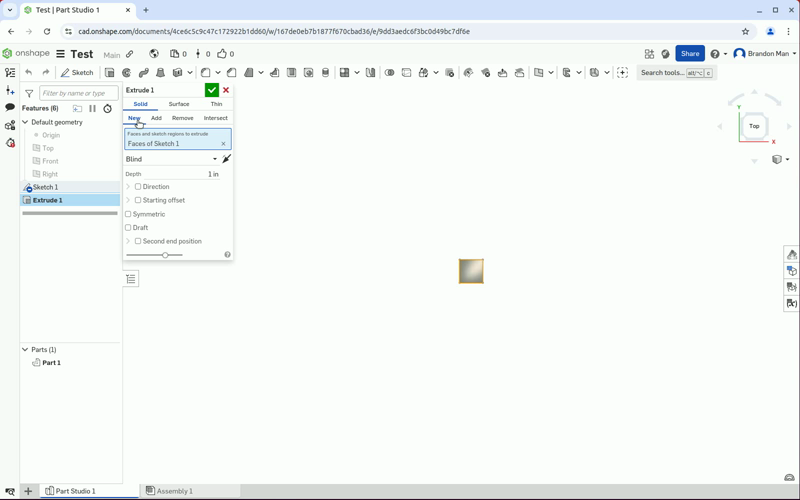
key(tab, 4)
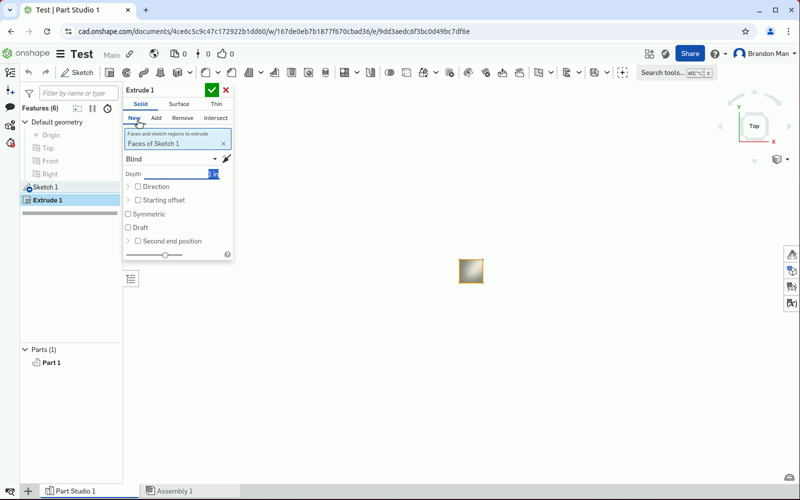
text(23.108)
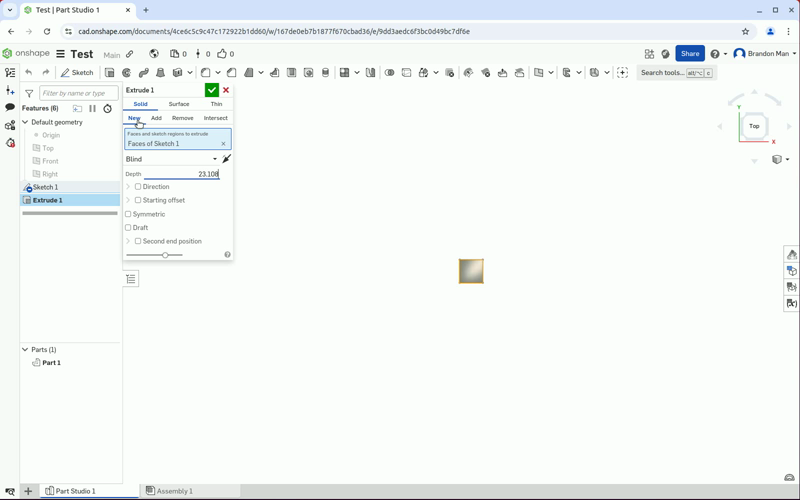
key(enter)
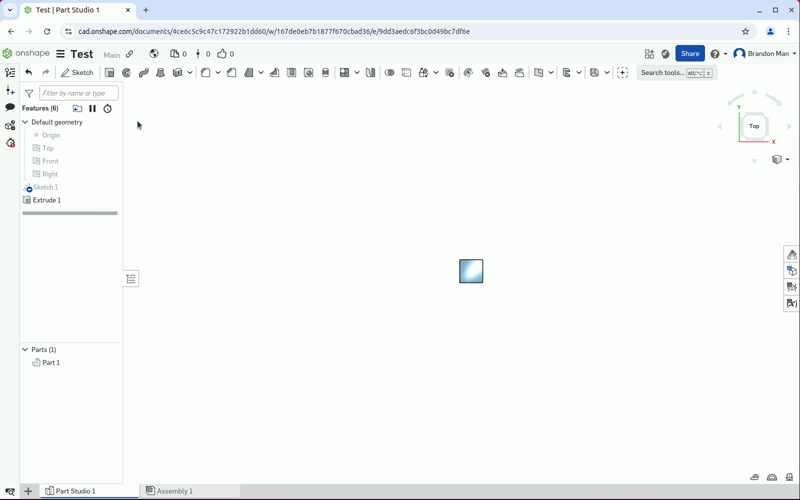
key(shift+h)
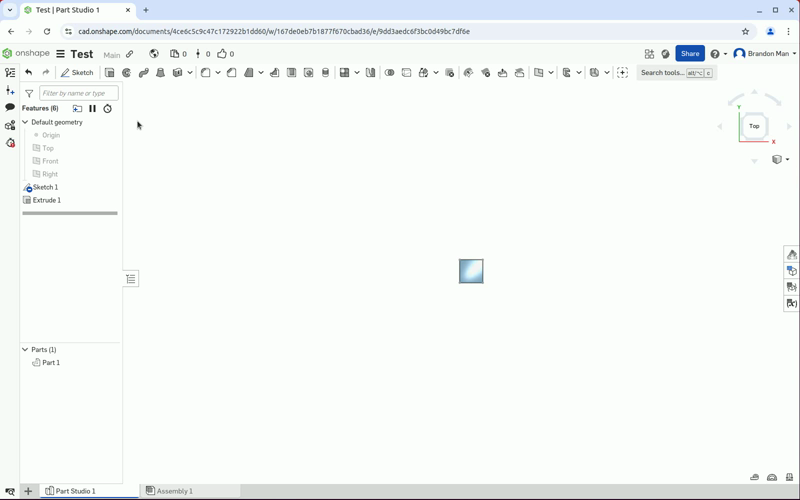
key(shift+h)
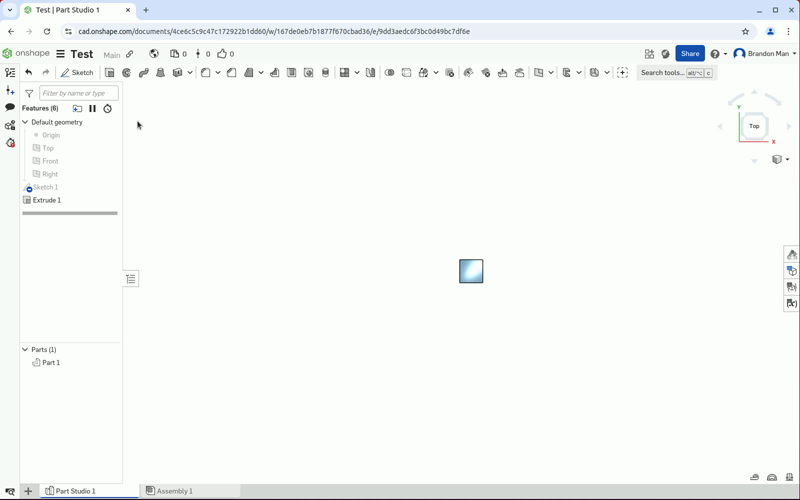
mouse_move(73, 189)
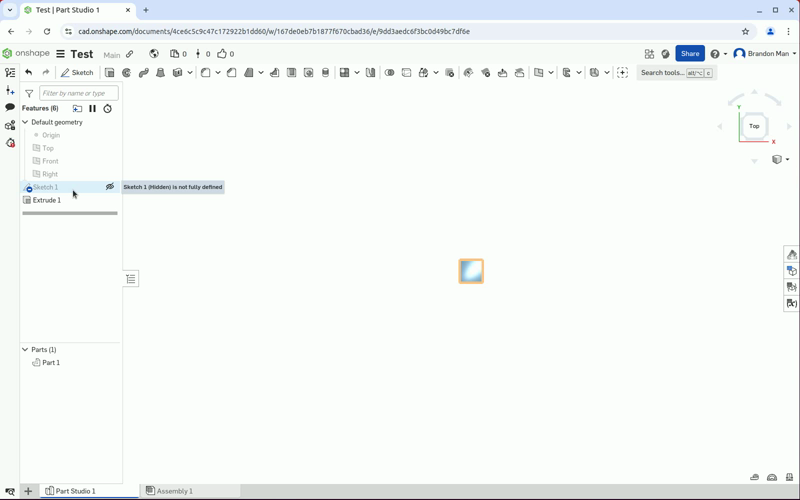
click(73, 189)
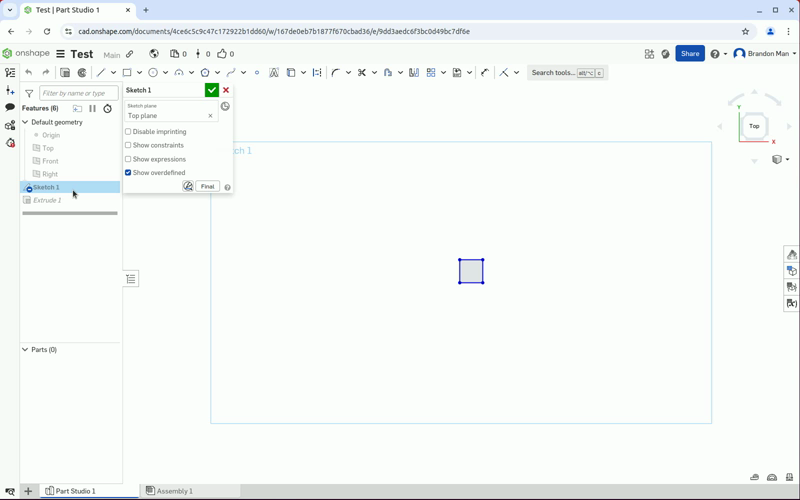
mouse_move(229, 92)
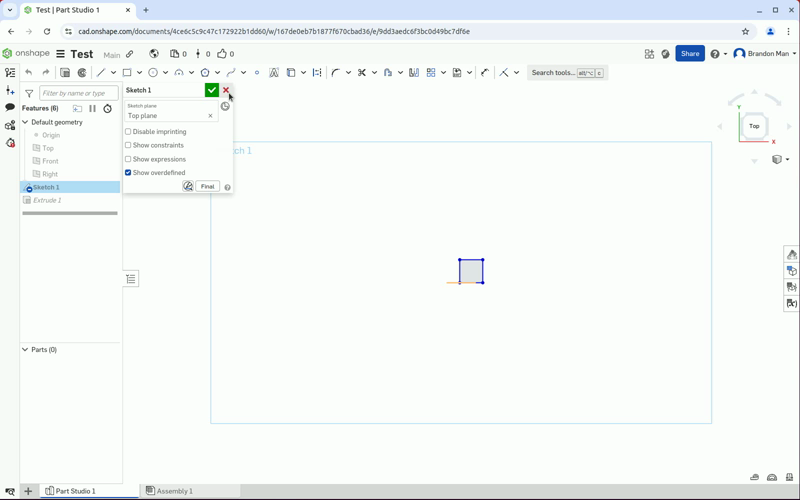
click(229, 92)
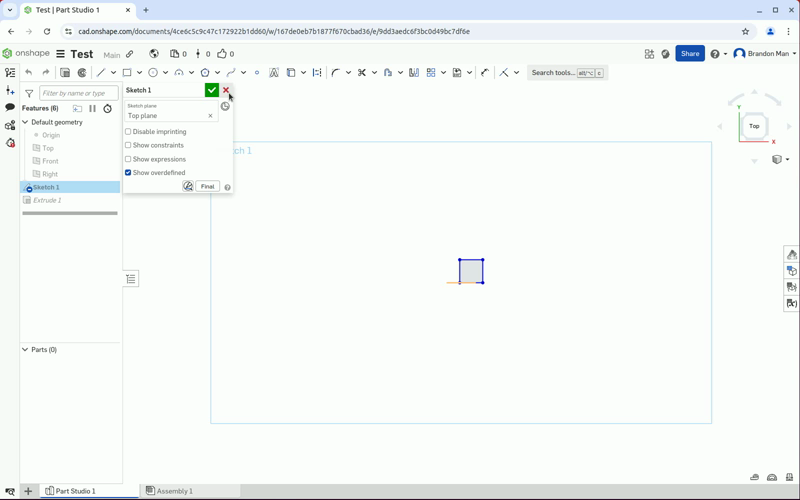
key(shift+s)
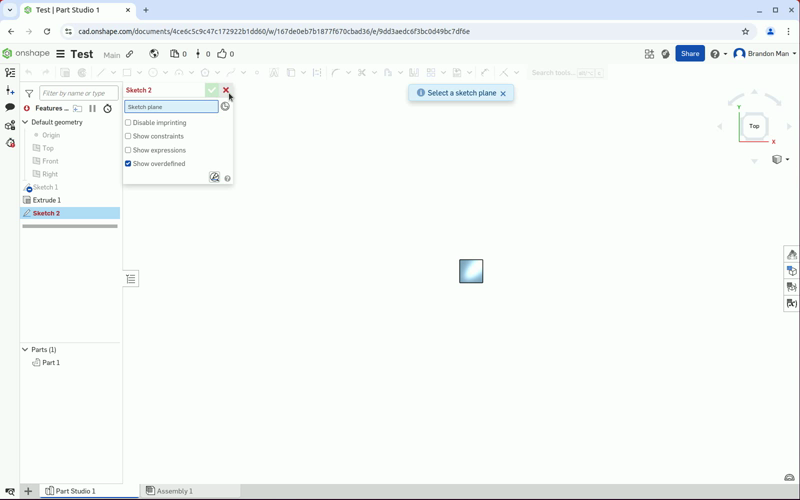
mouse_move(73, 150)
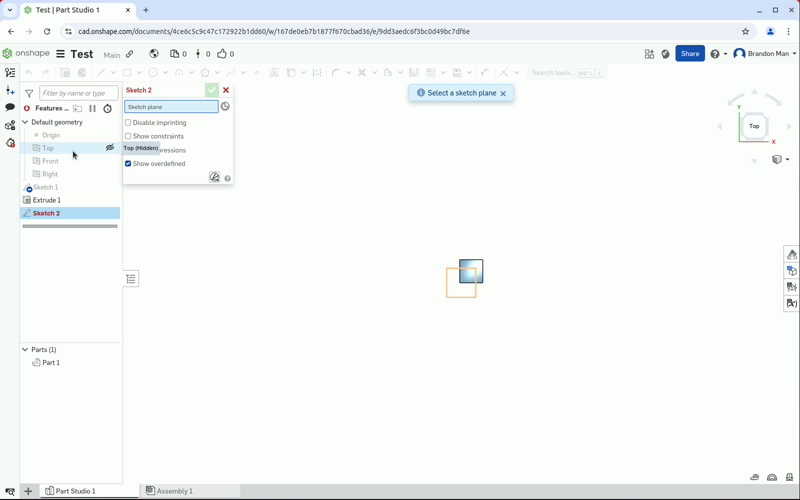
click(73, 150)
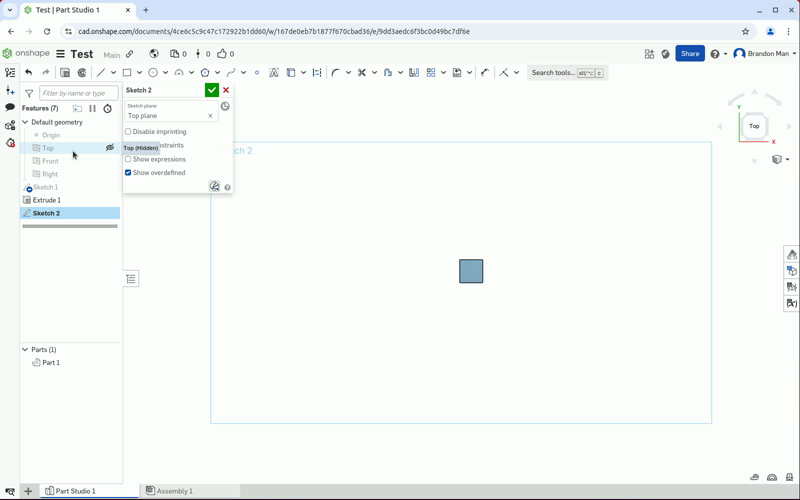
mouse_move(73, 352)
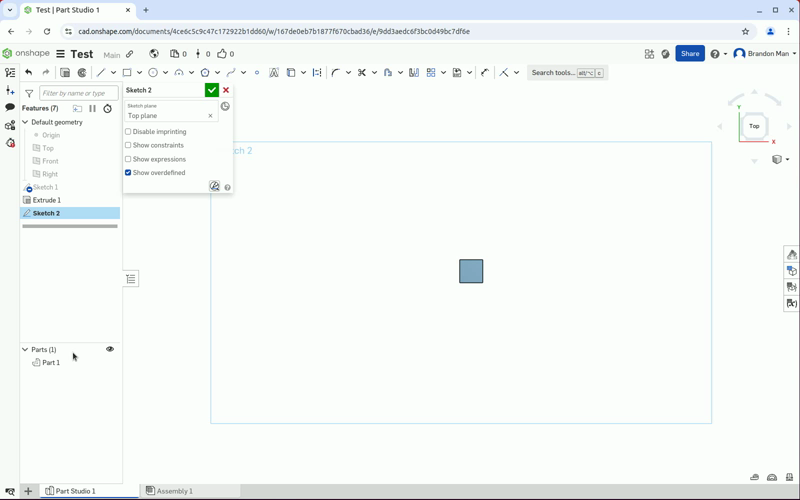
key(y)
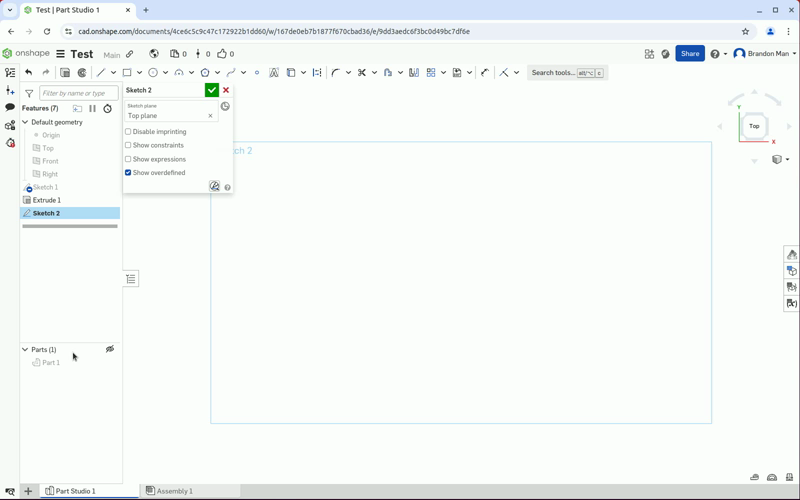
key(l)
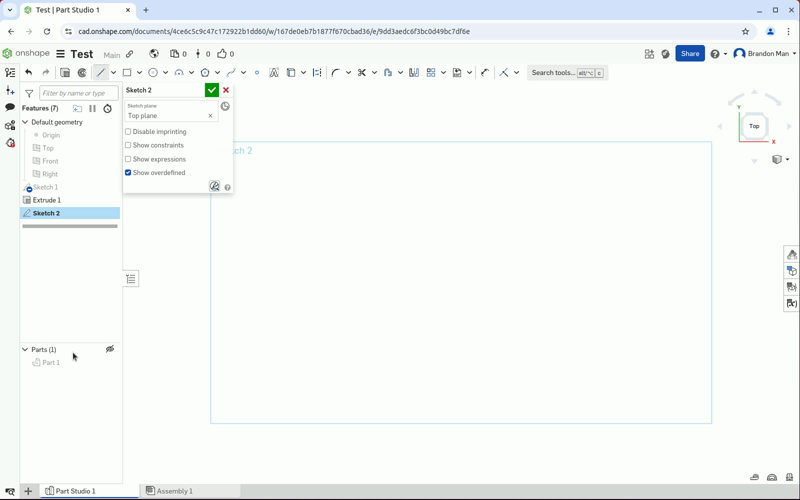
key_down(shift)
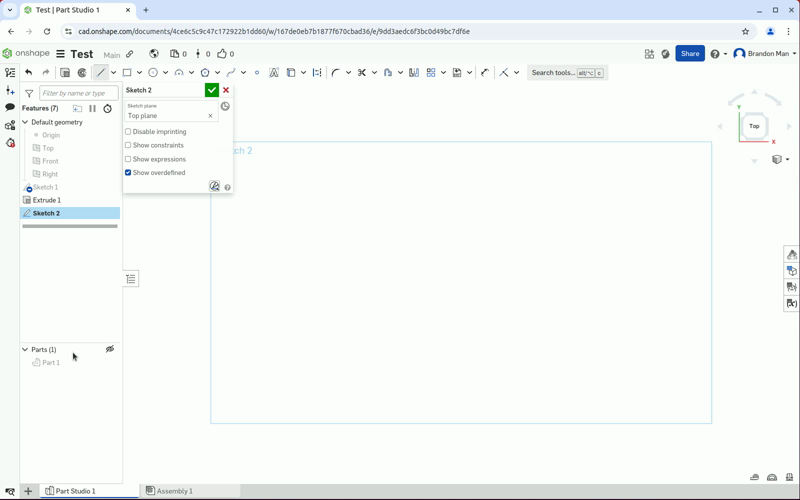
mouse_move(459, 282)
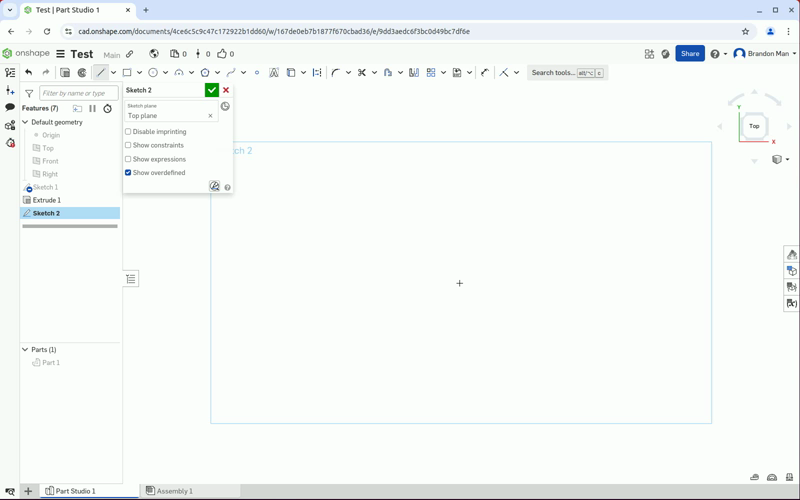
click(459, 282)
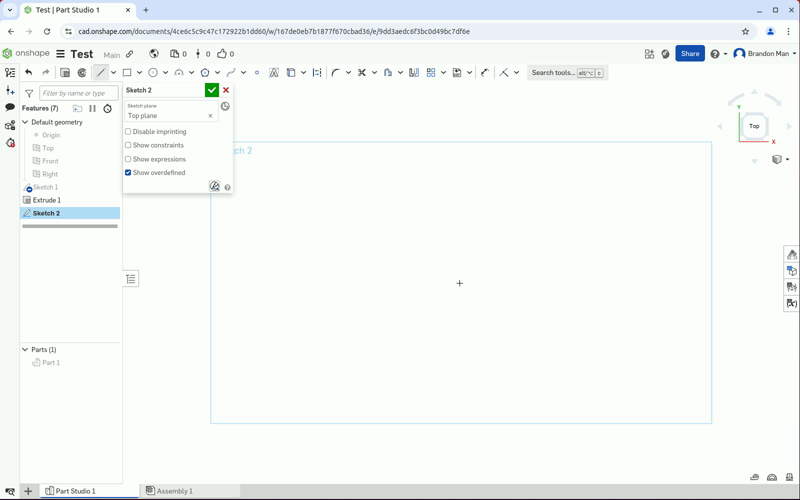
key_up(shift)
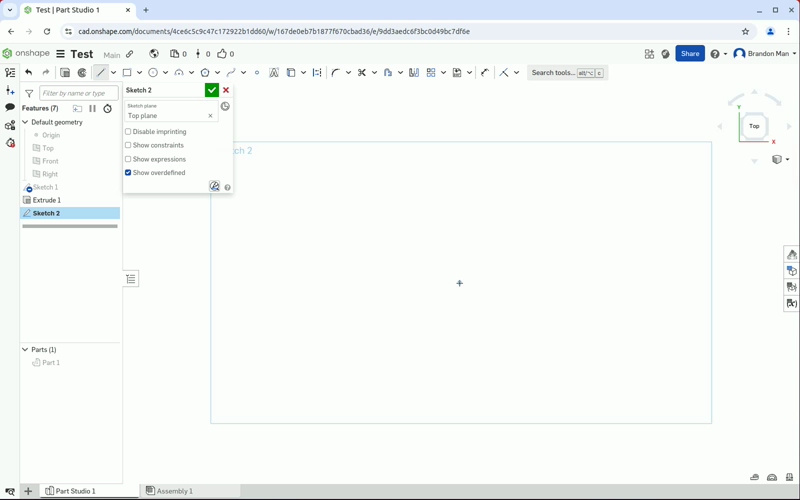
key_down(shift)
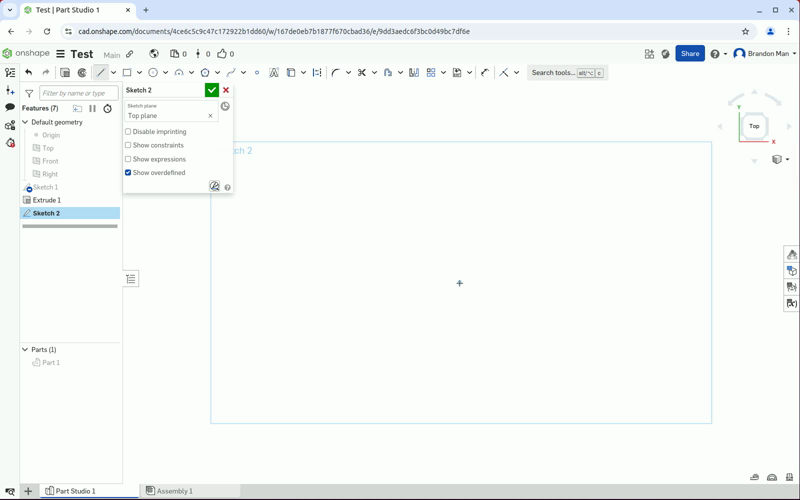
mouse_move(489, 282)
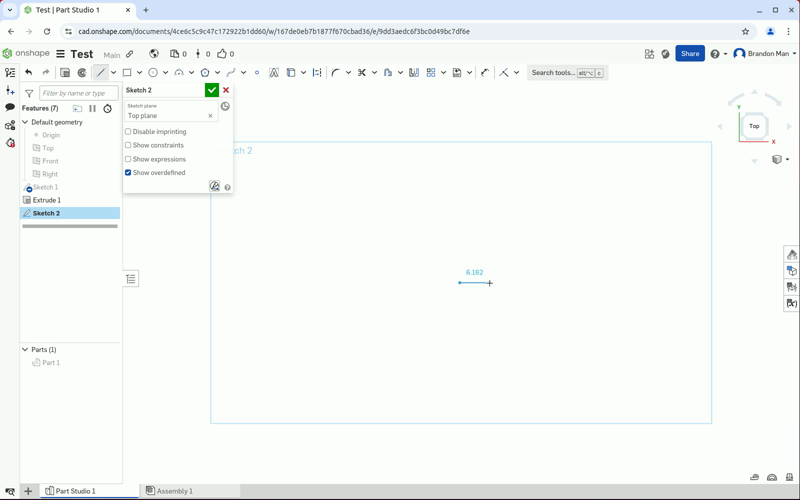
mouse_move(482, 282)
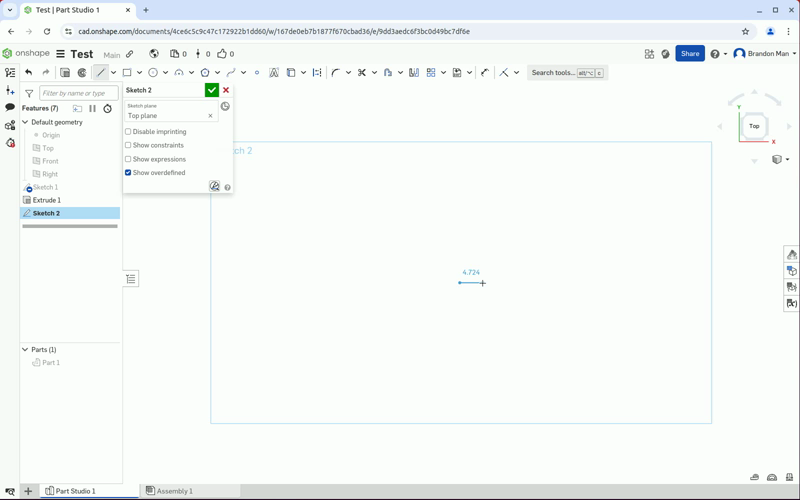
click(482, 282)
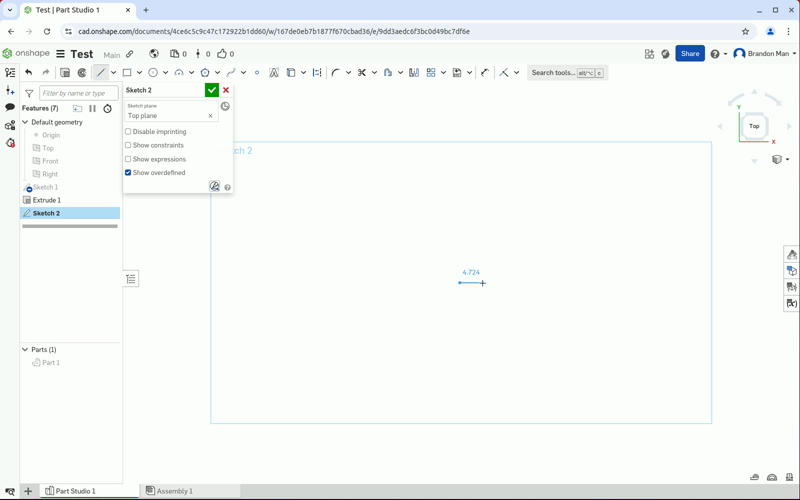
key_up(shift)
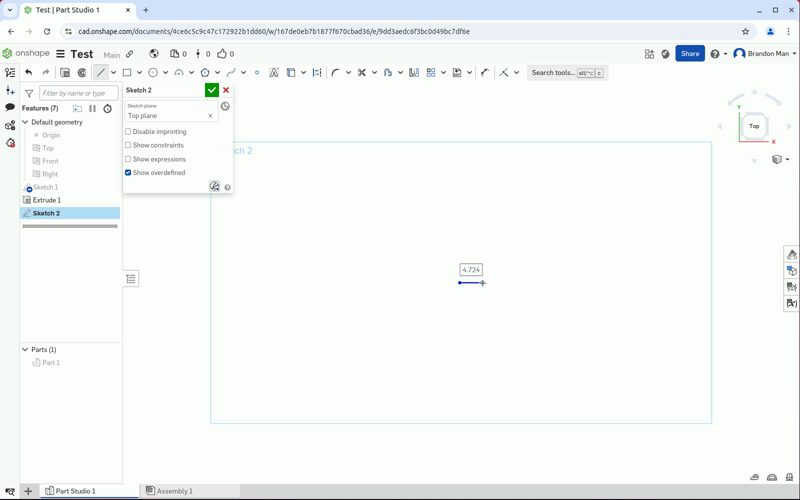
key_down(shift)
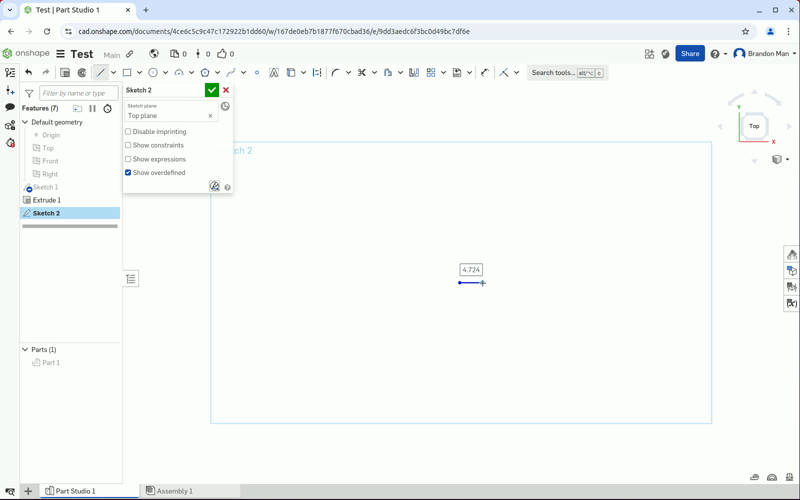
mouse_move(512, 282)
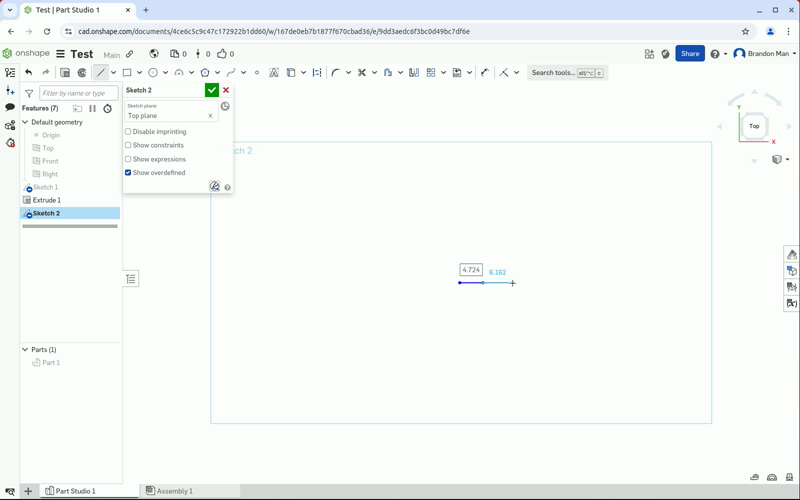
mouse_move(482, 259)
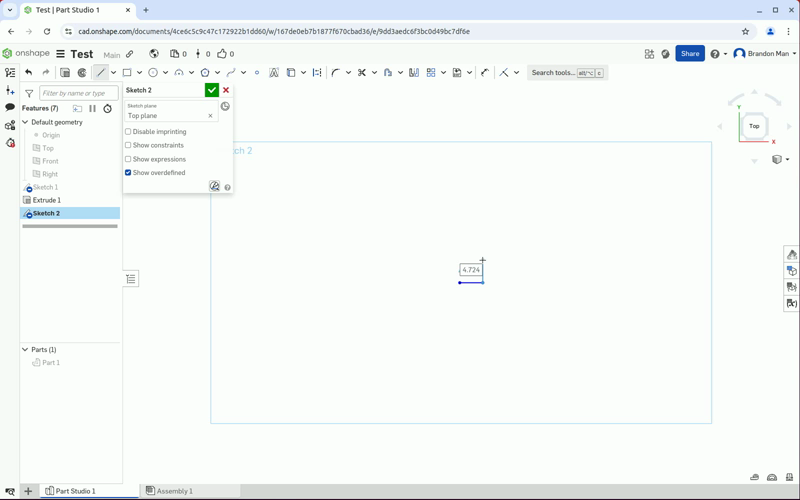
click(482, 259)
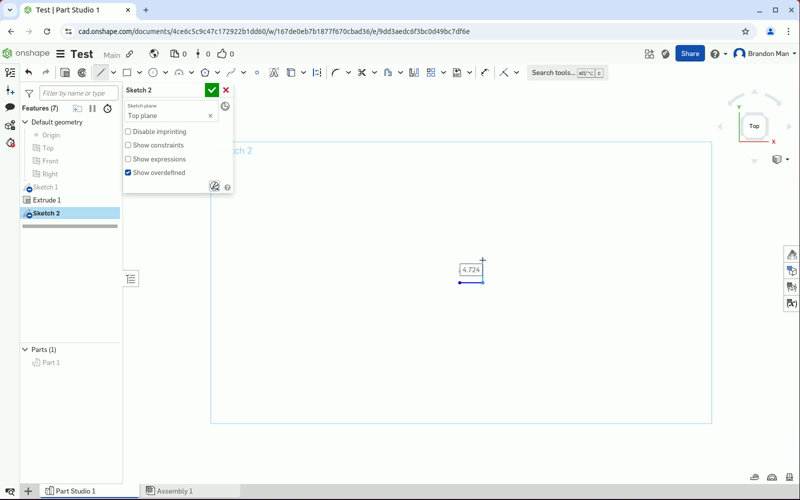
key_up(shift)
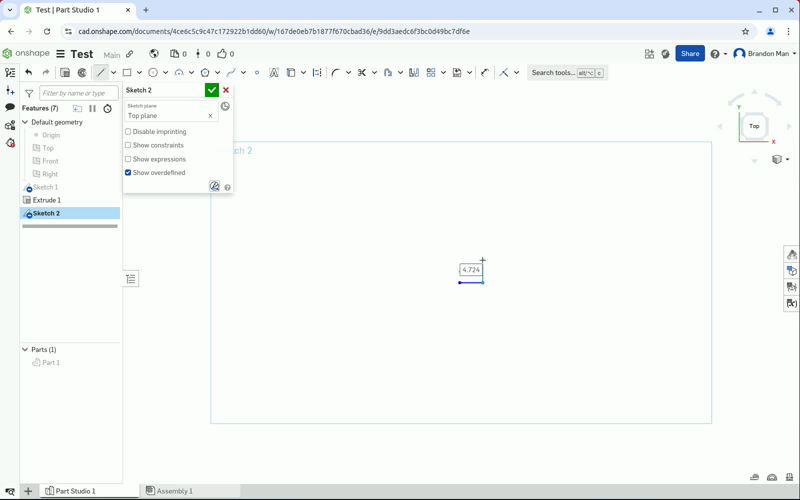
key_down(shift)
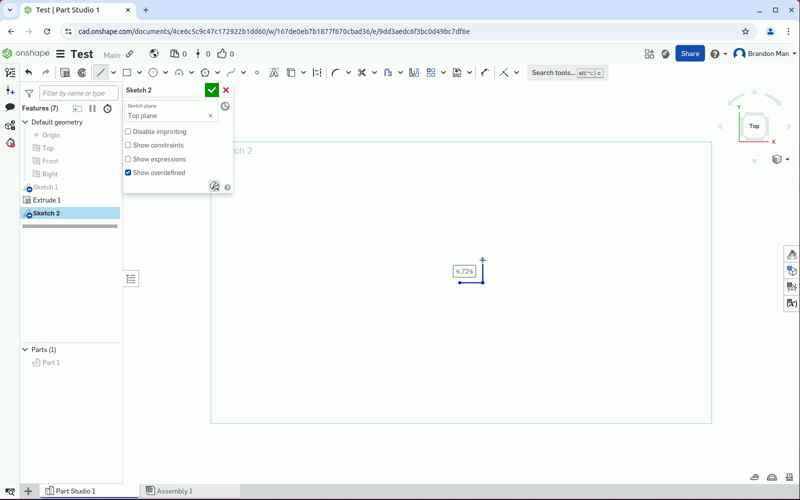
mouse_move(512, 259)
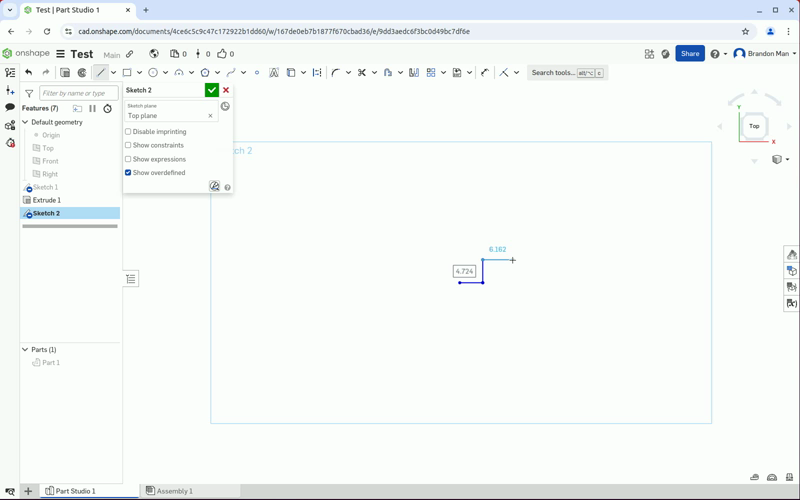
mouse_move(459, 259)
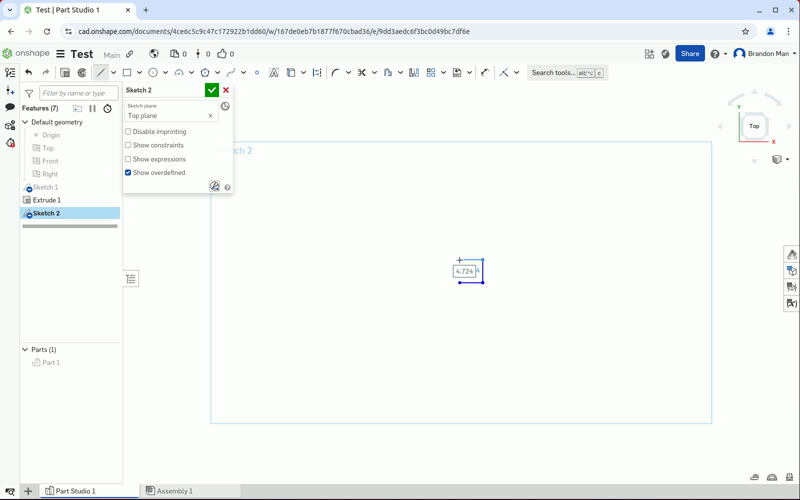
click(459, 259)
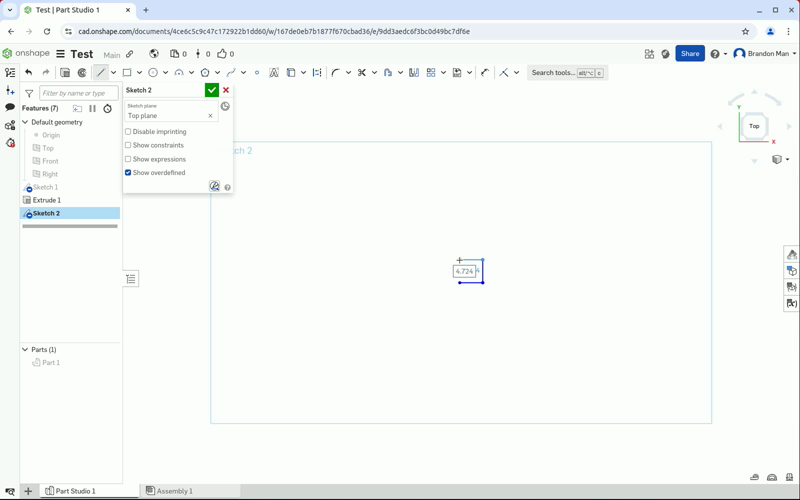
key_up(shift)
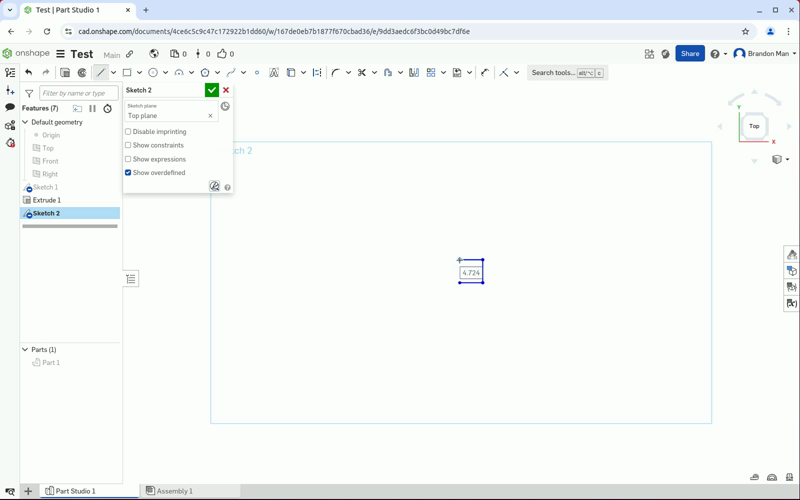
mouse_move(489, 259)
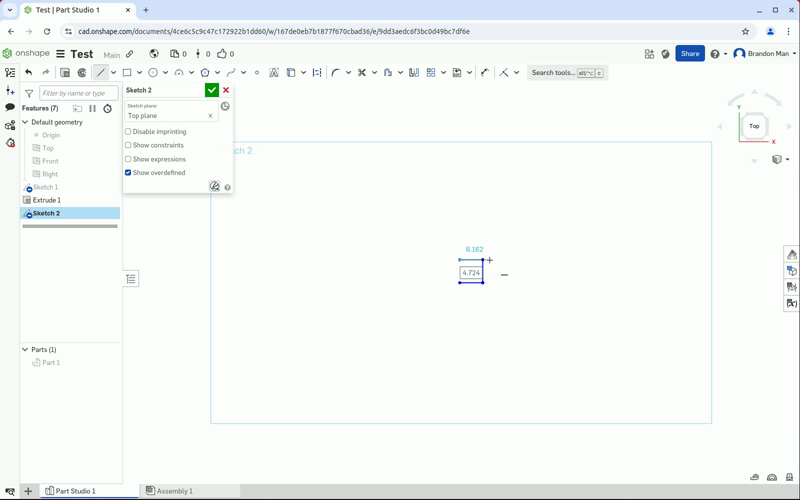
key_down(shift)
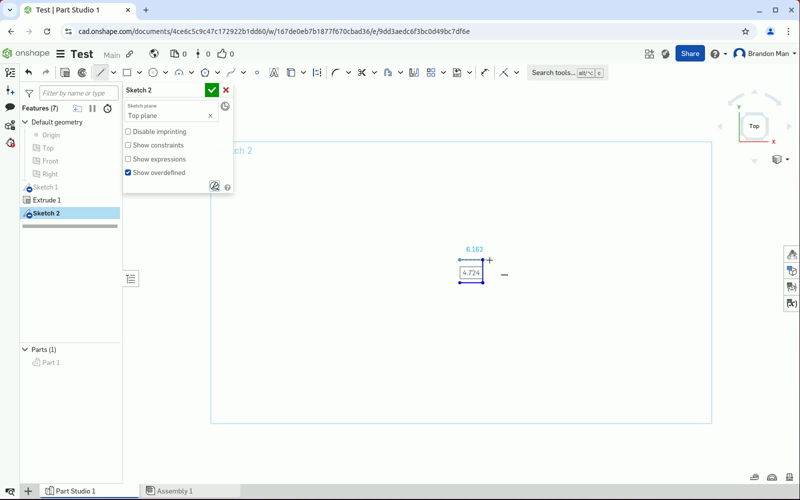
mouse_move(459, 282)
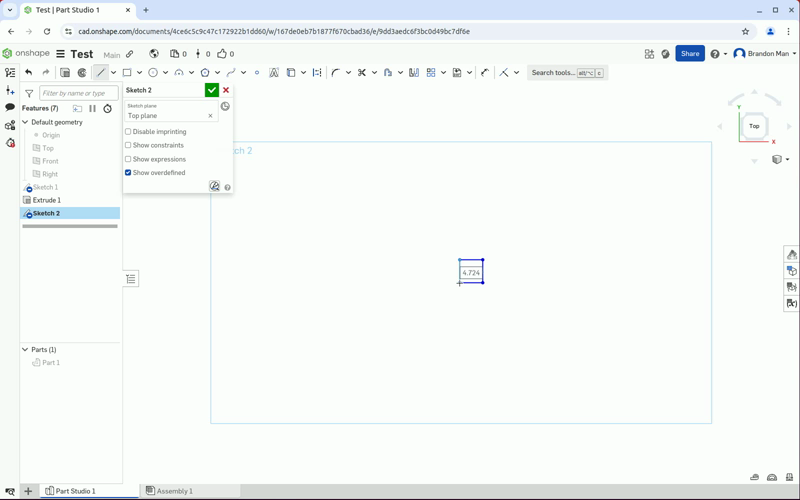
key_up(shift)
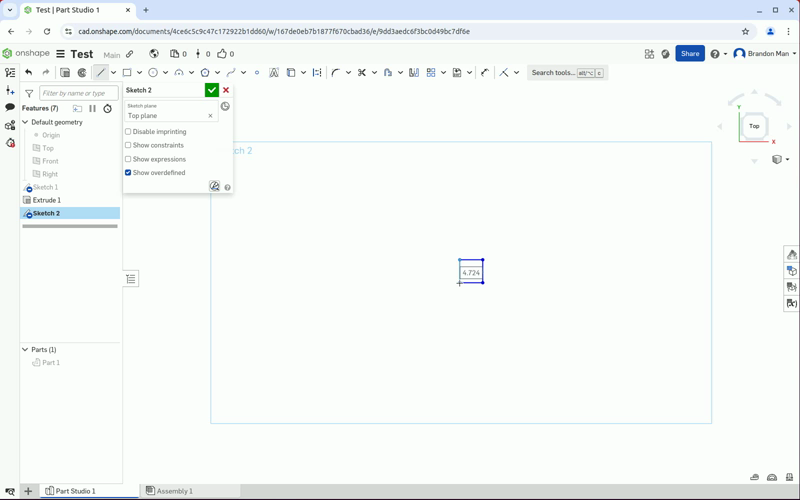
click(459, 282)
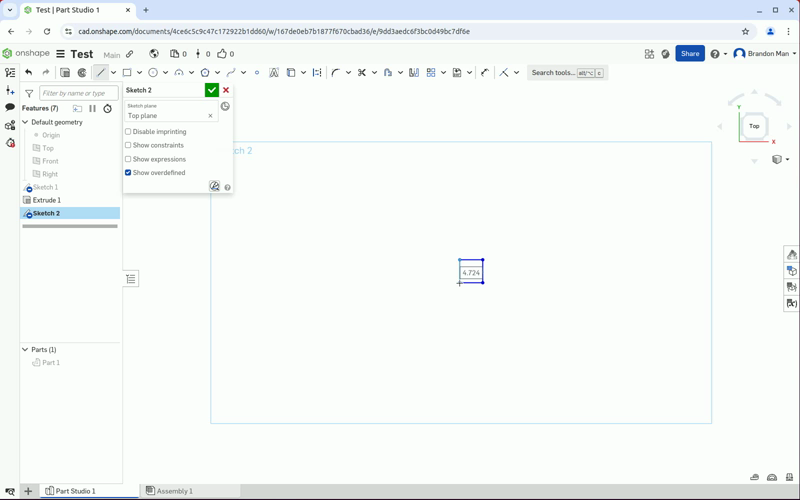
key(esc)
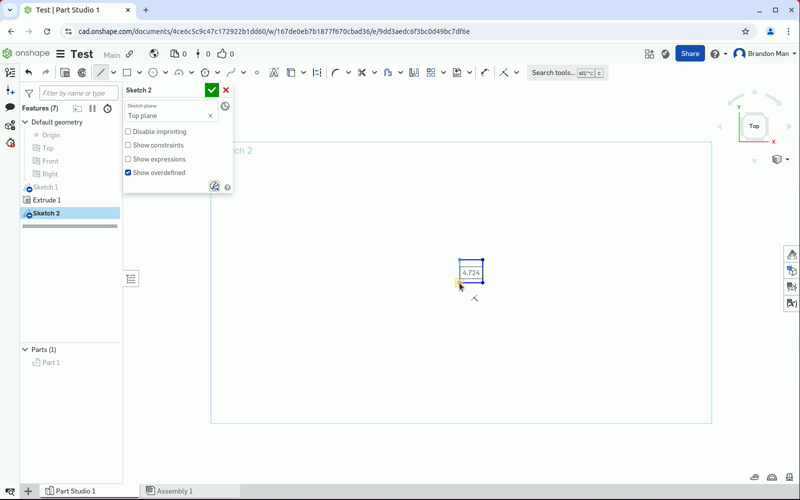
mouse_move(472, 277)
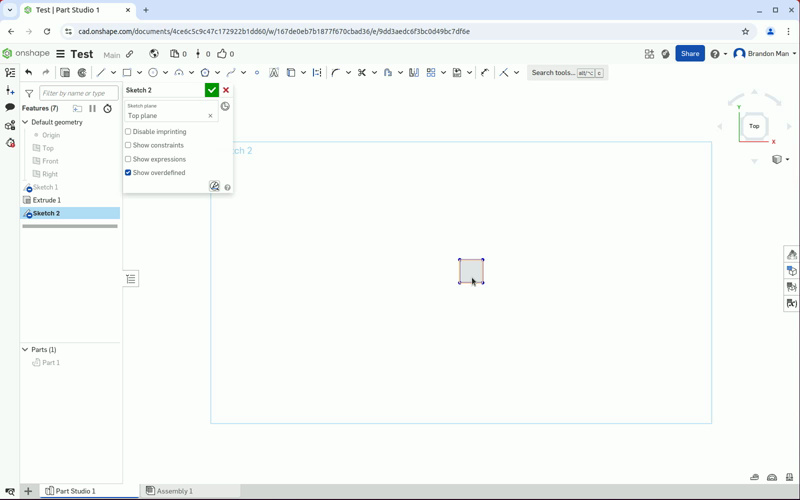
scroll(6)
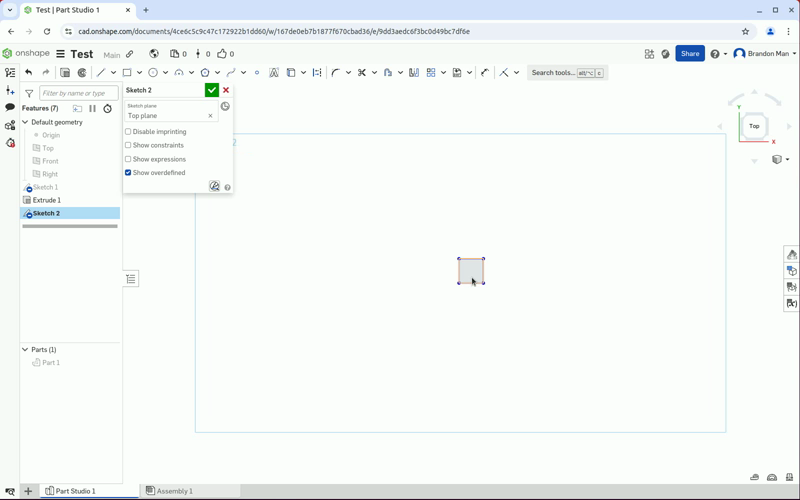
scroll(6)
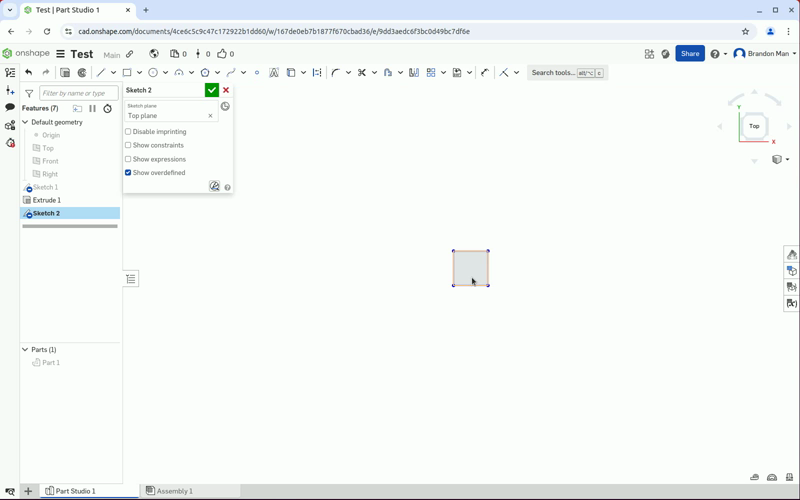
scroll(6)
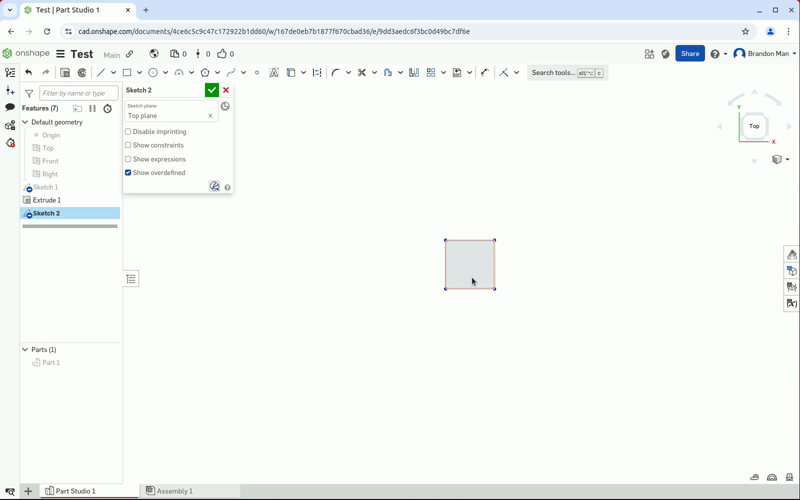
scroll(6)
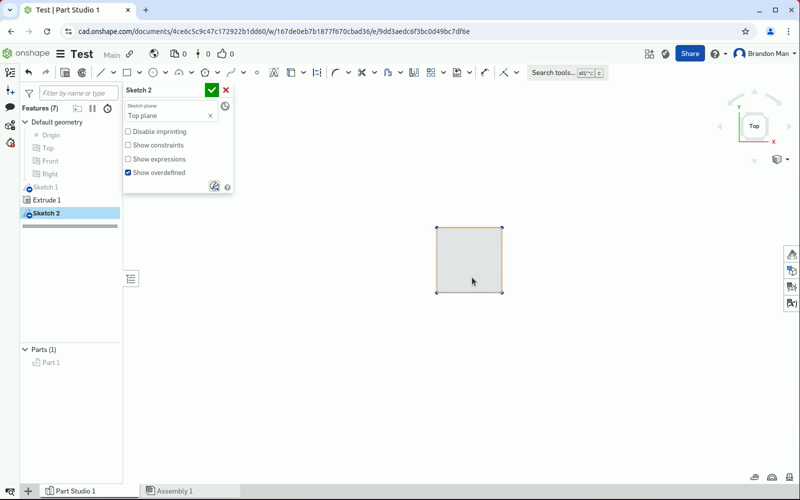
scroll(6)
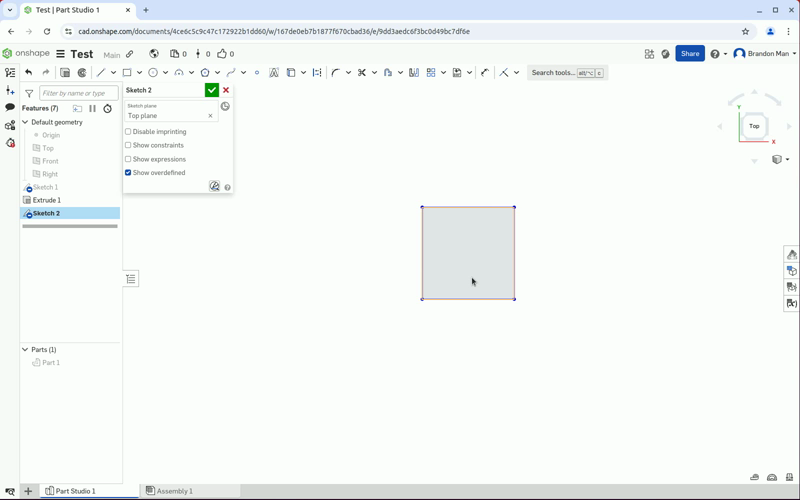
scroll(6)
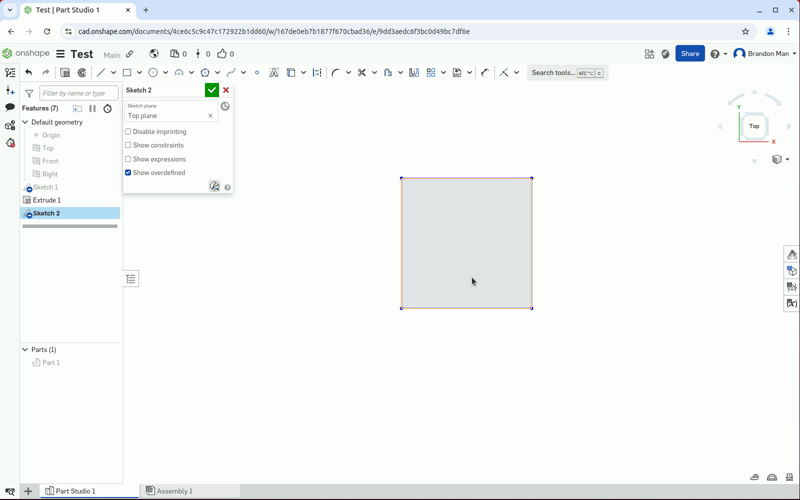
scroll(6)
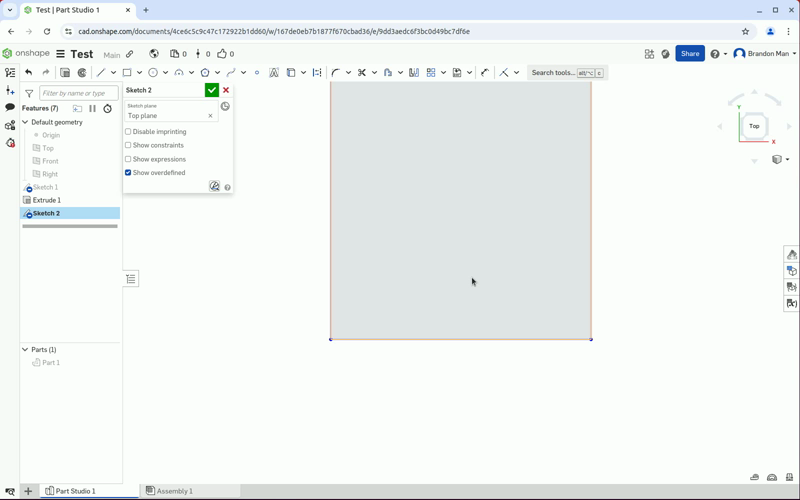
click(472, 277)
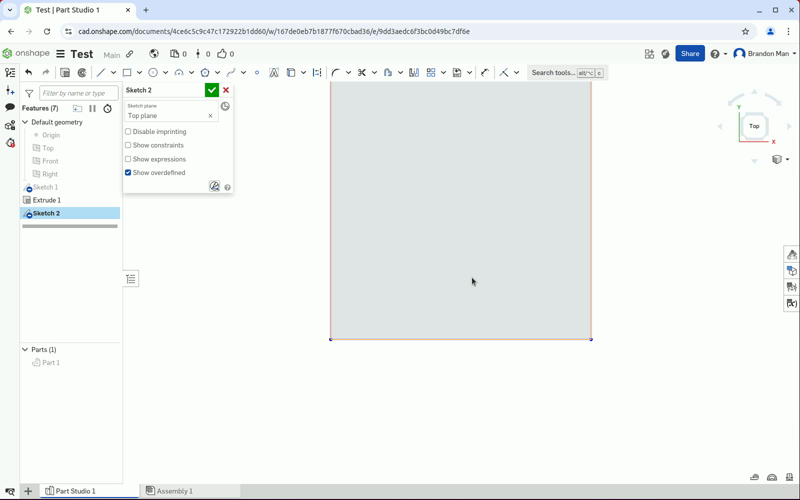
scroll(-6)
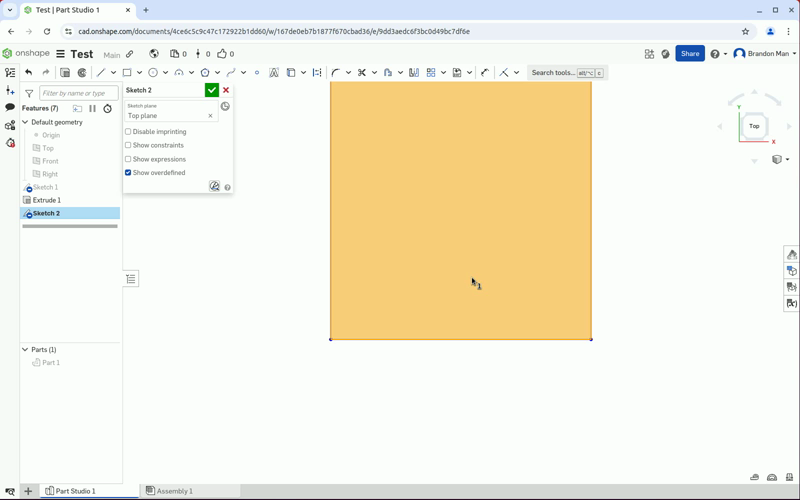
scroll(-6)
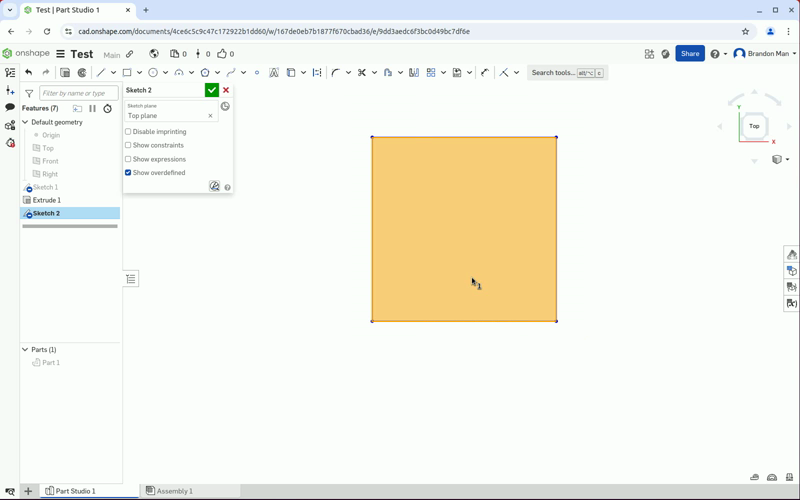
scroll(-6)
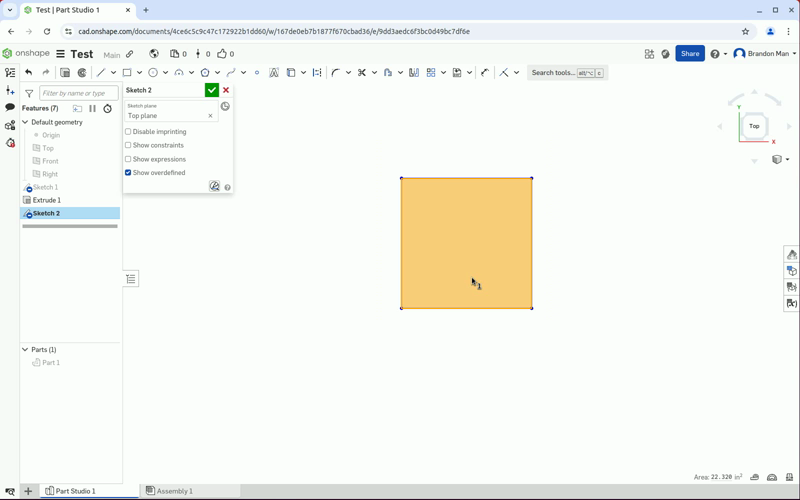
scroll(-6)
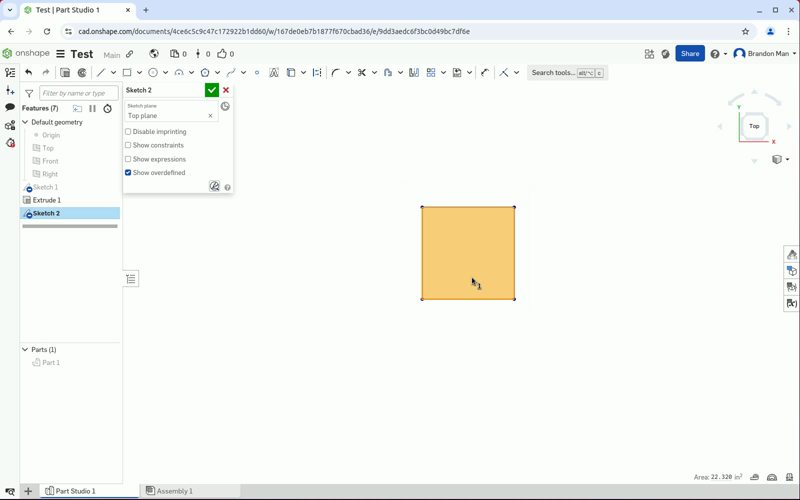
scroll(-6)
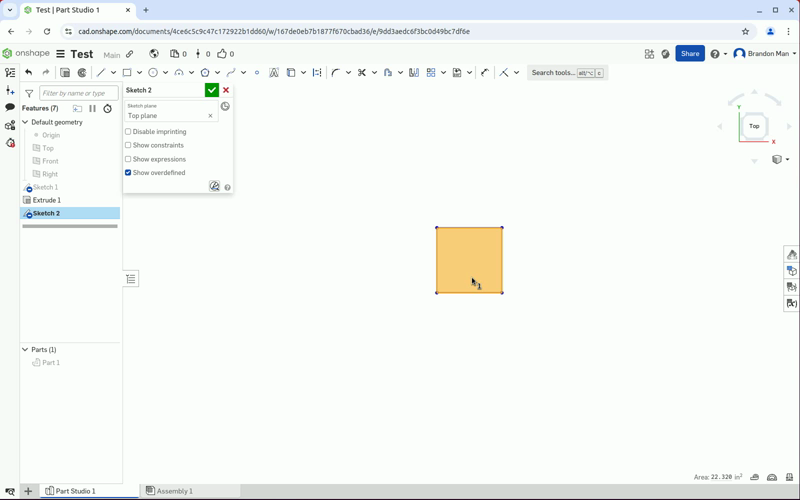
scroll(-6)
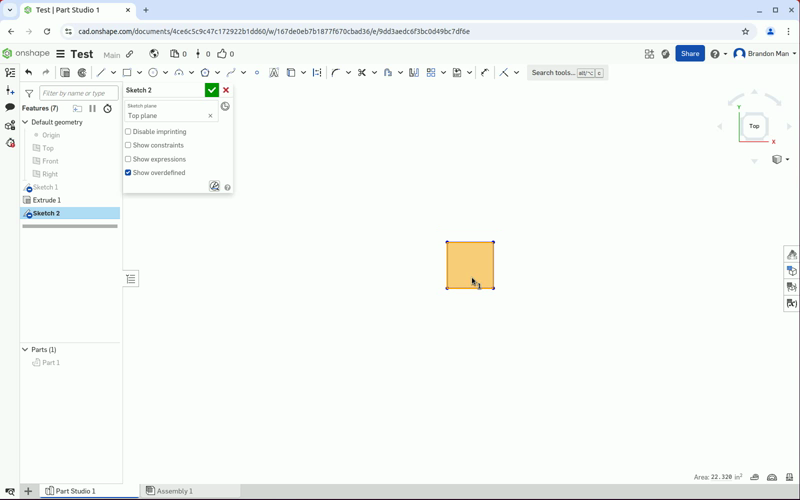
scroll(-6)
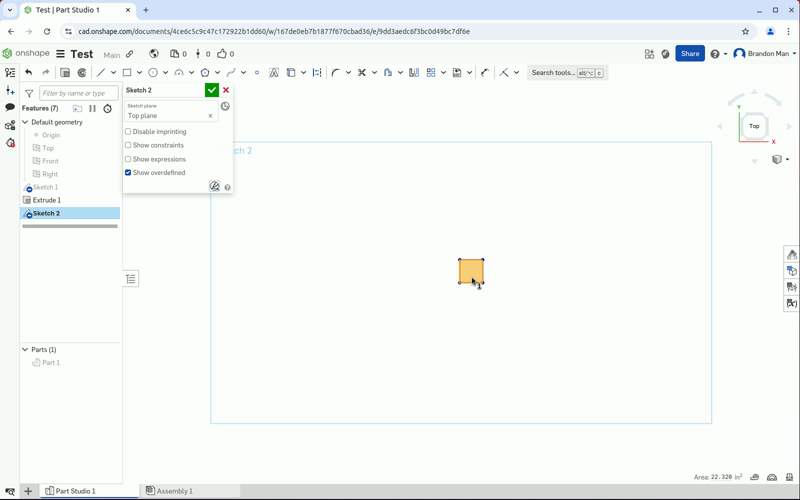
mouse_move(73, 352)
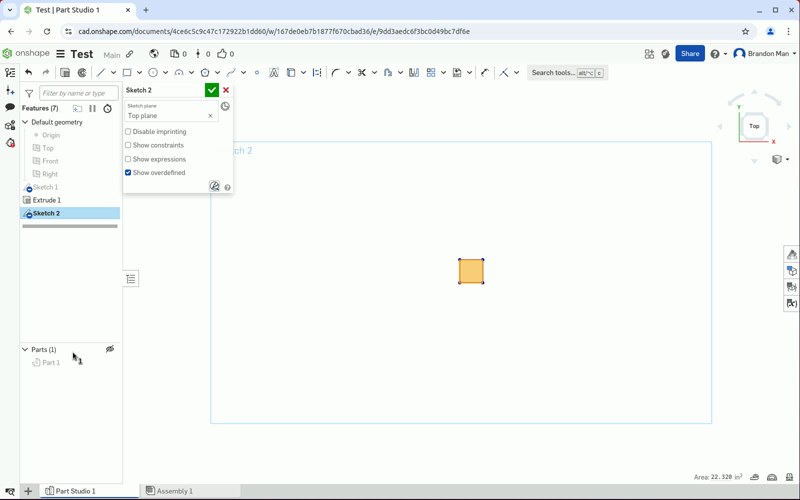
key(shift+y)
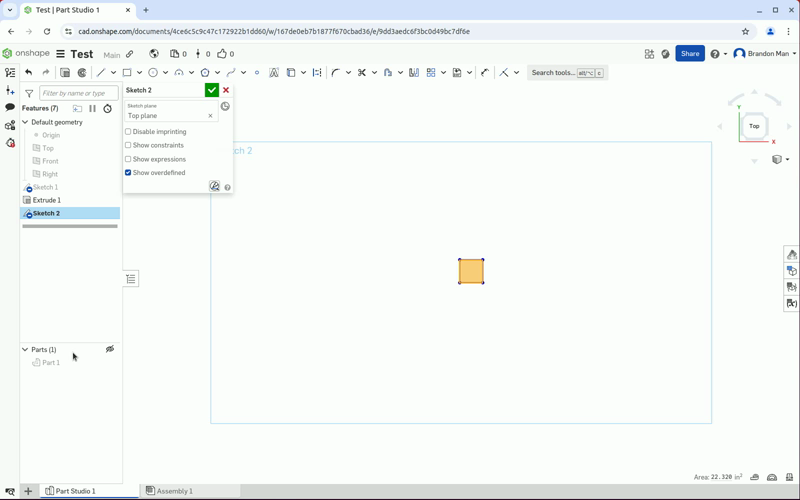
key(shift+e)
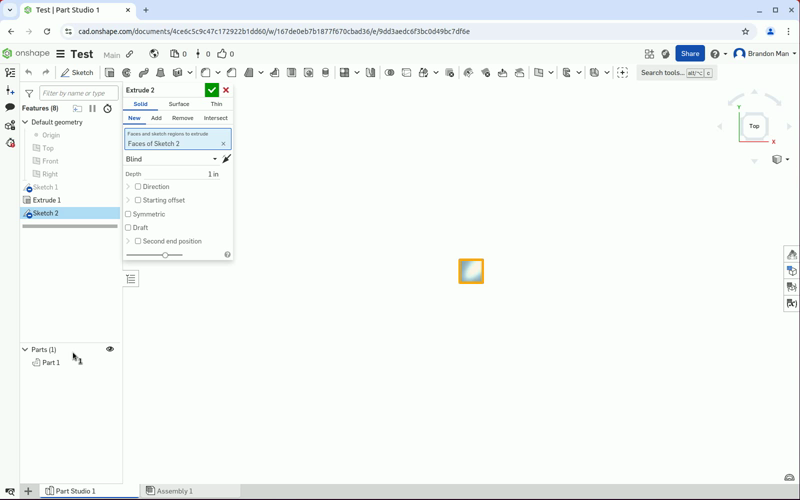
mouse_move(143, 106)
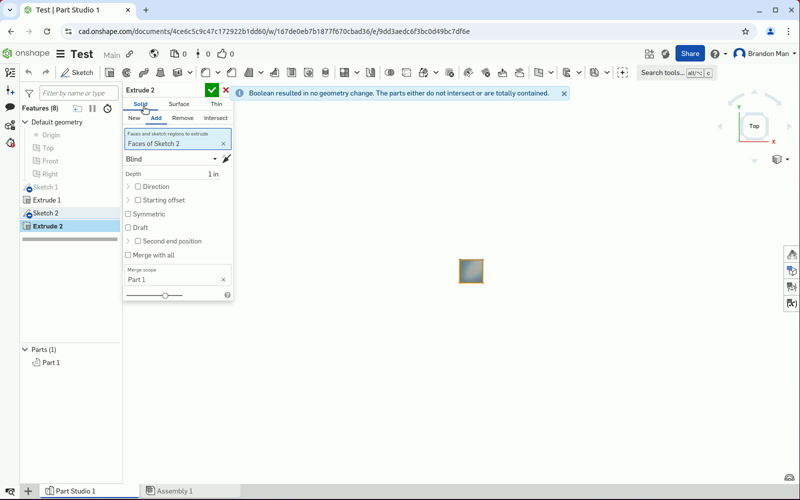
click(143, 106)
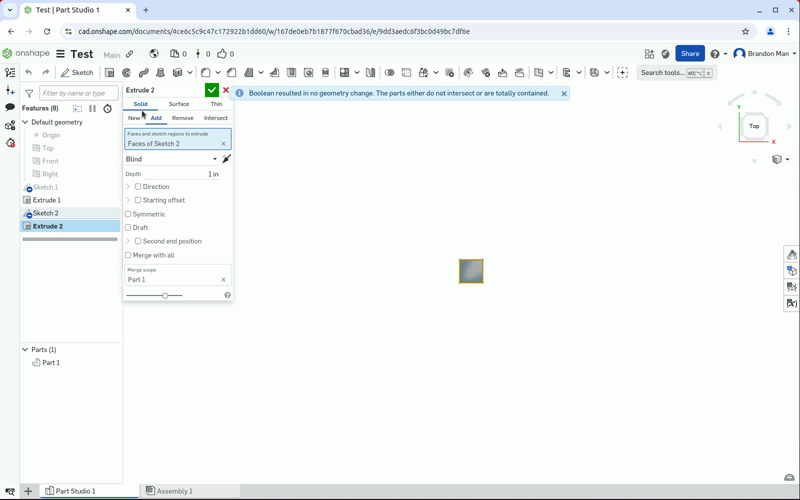
mouse_move(137, 120)
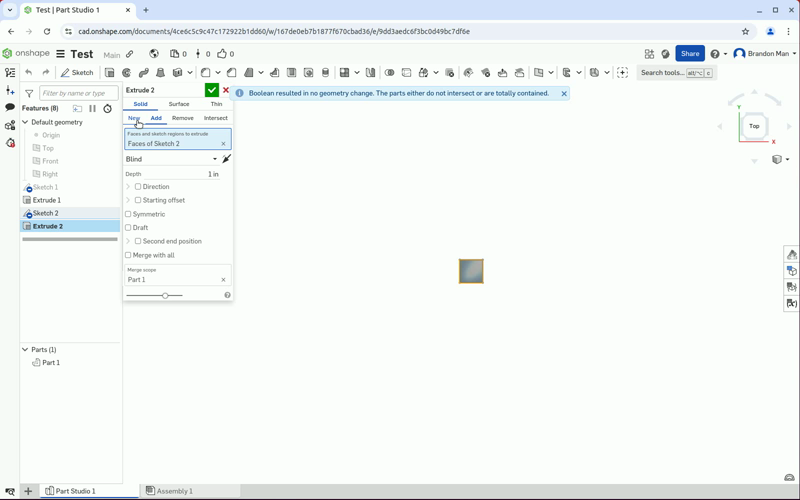
click(137, 120)
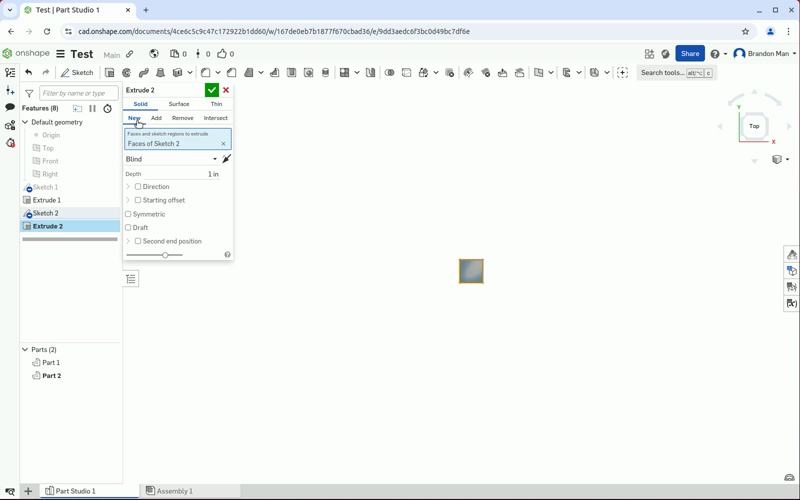
key(tab, 4)
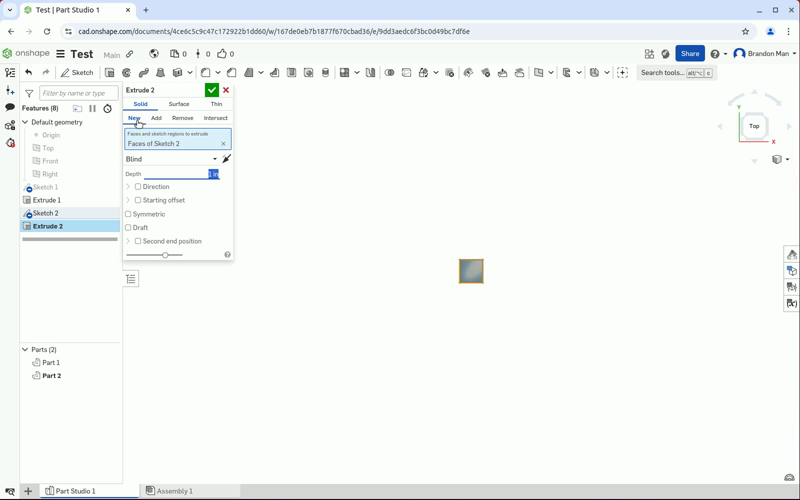
text(23.108)
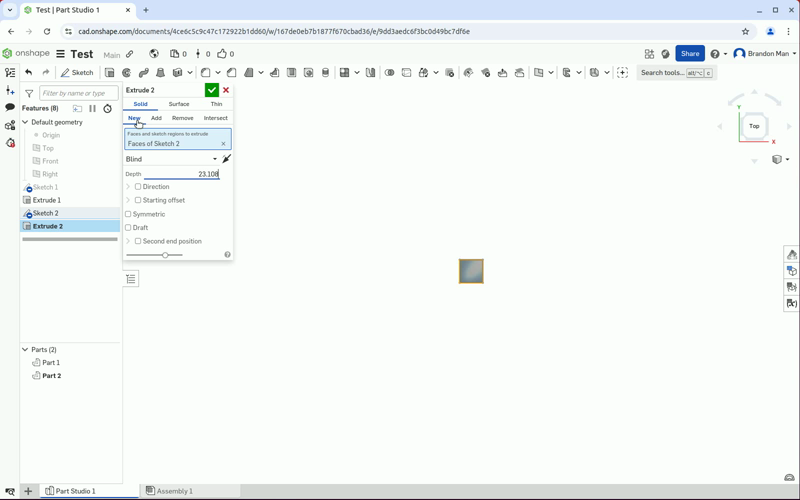
key(enter)
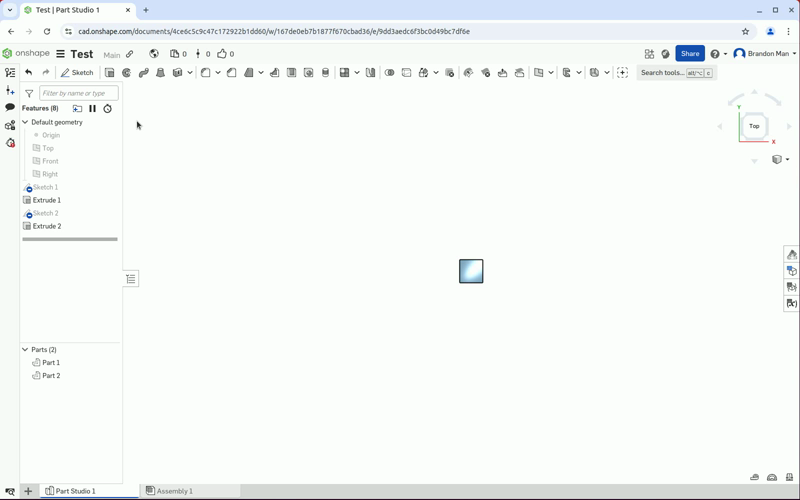
key(shift+h)
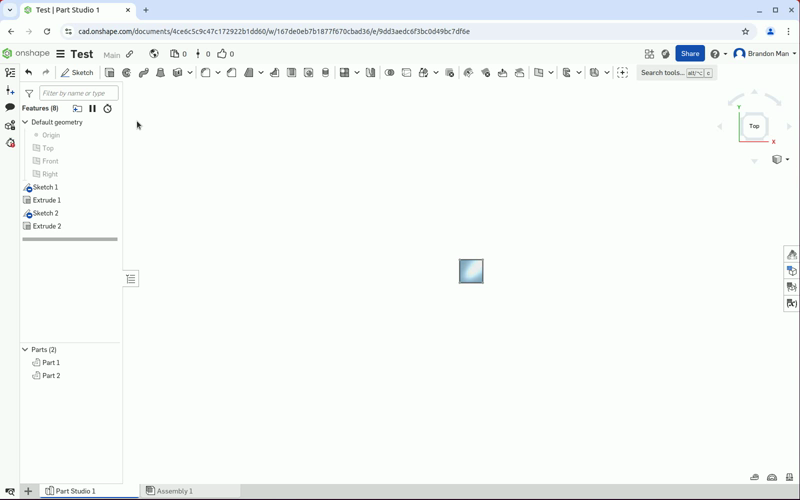
key(shift+h)
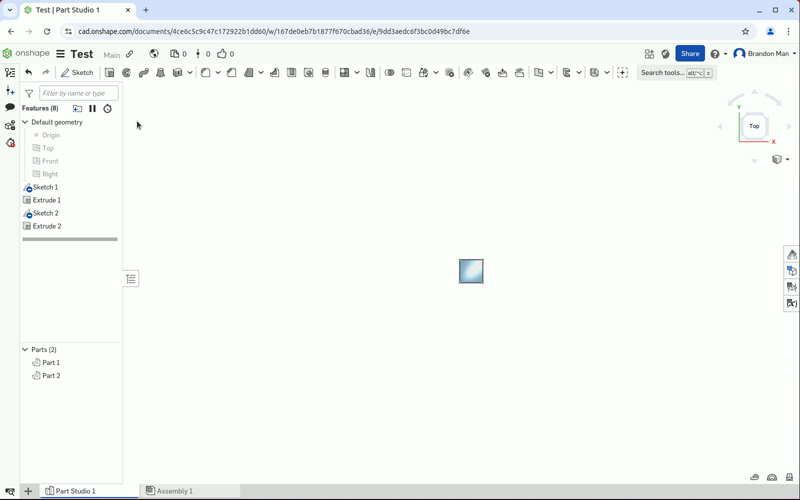
key(shift+7)
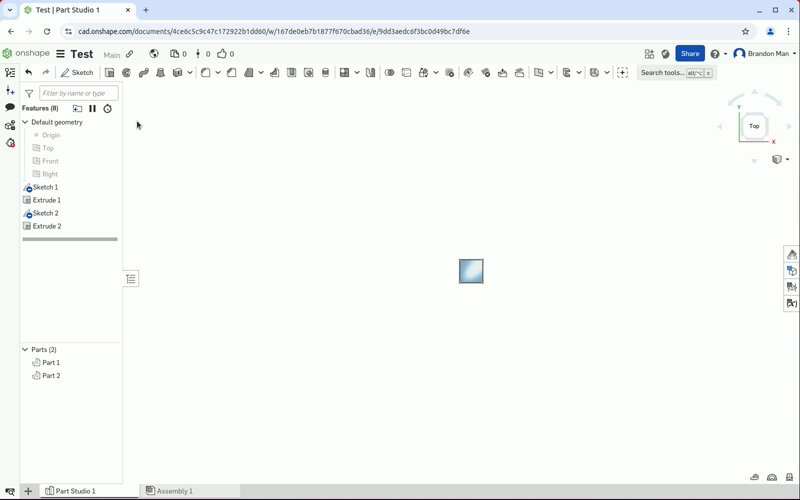
key(up, 3)
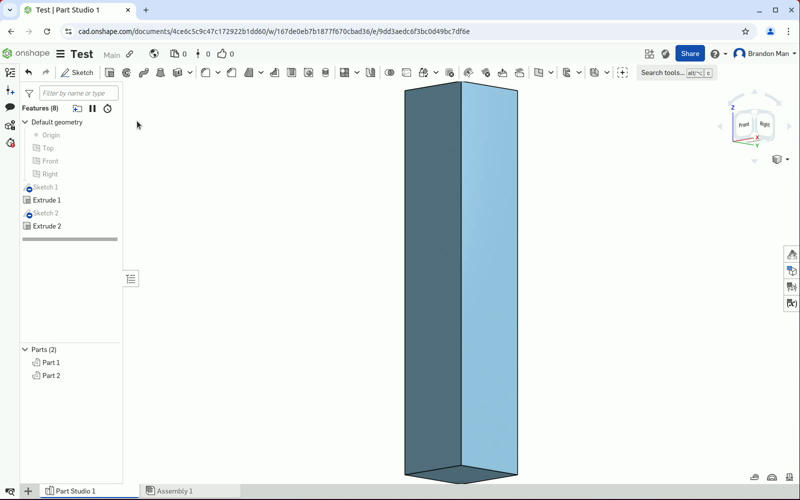
key(left, 3)
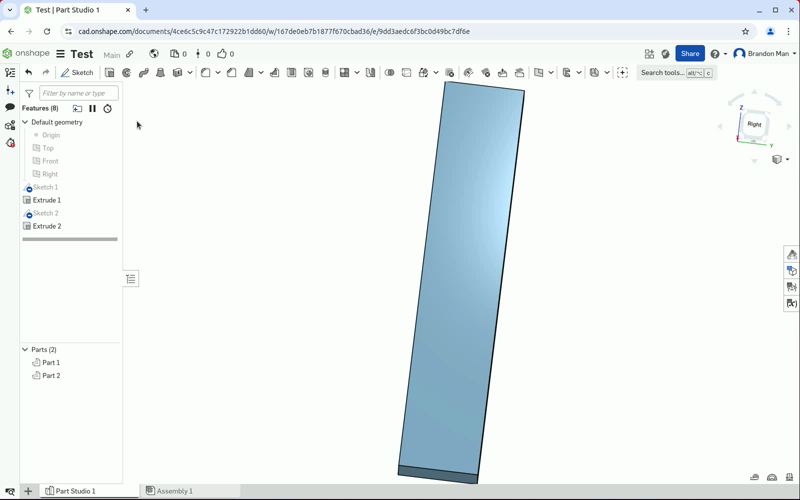
key(right, 3)
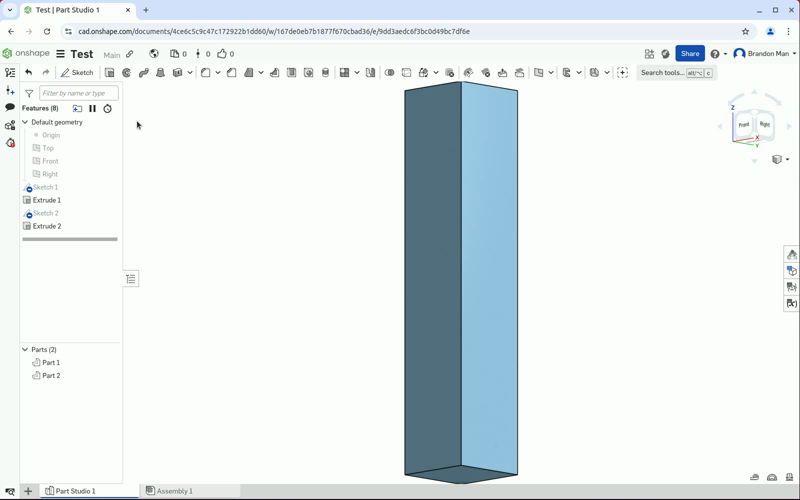
key(down, 3)
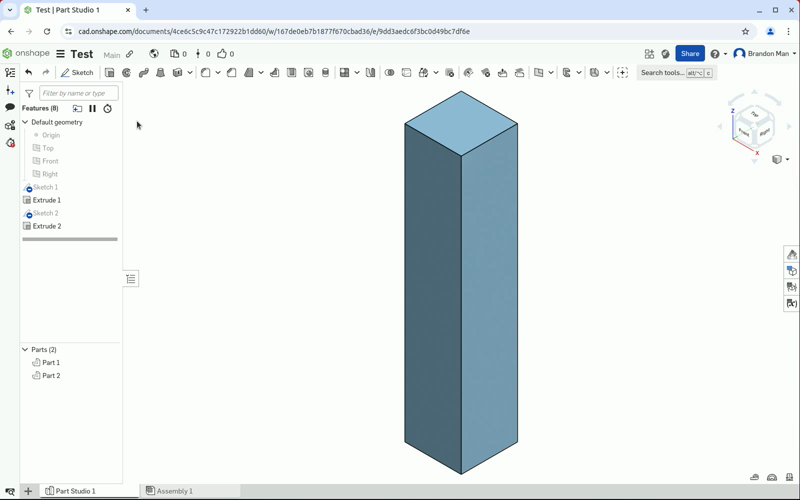
mouse_move(73, 189)
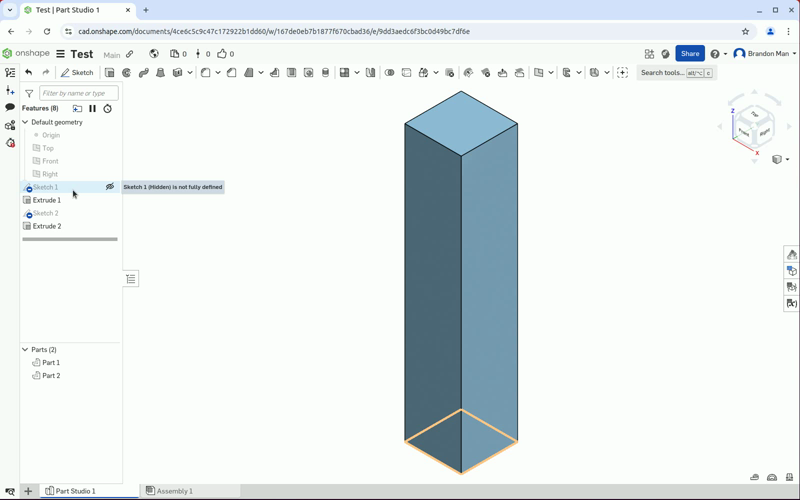
click(73, 189)